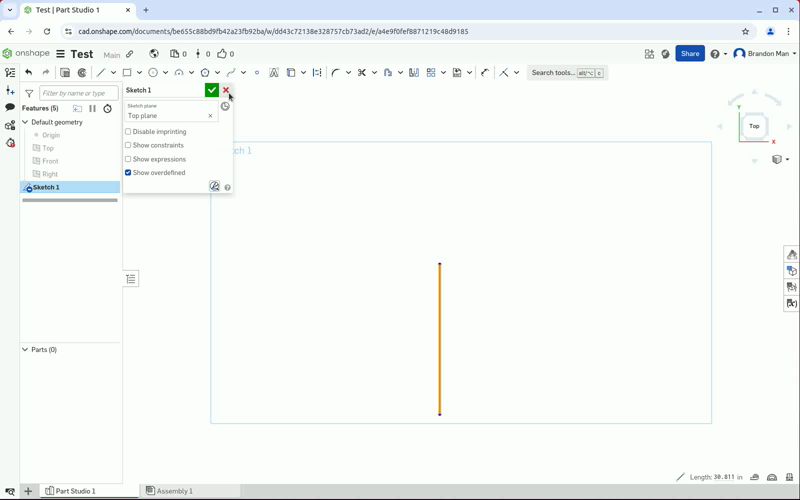
key(shift+h)
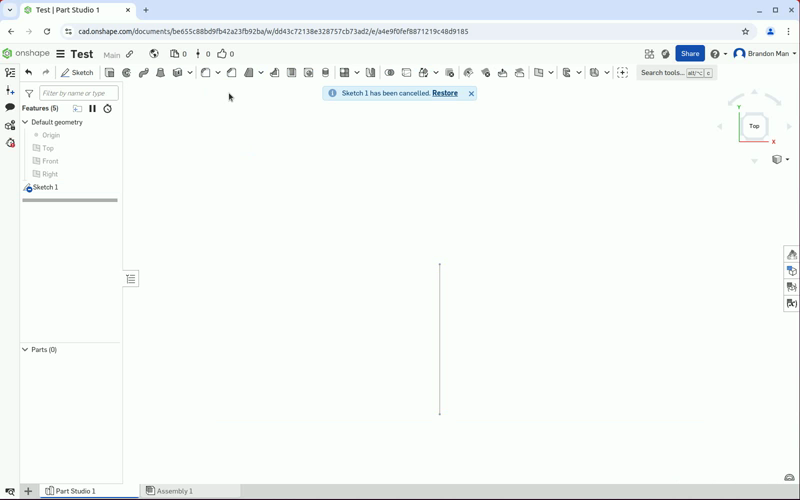
key(shift+s)
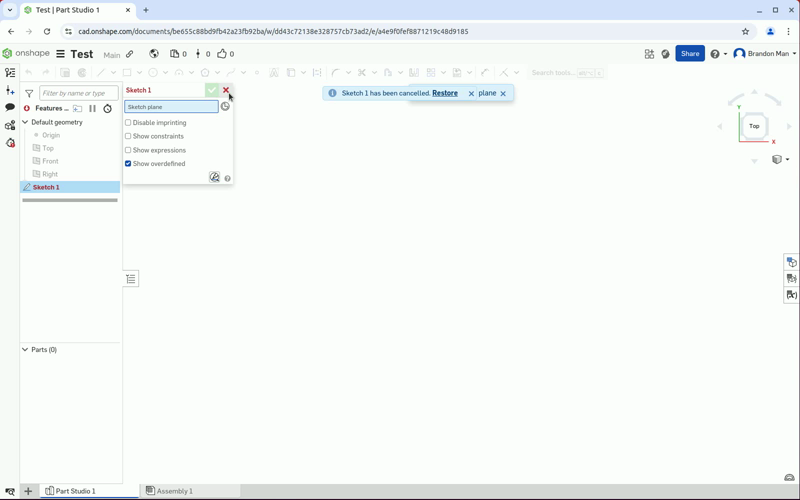
mouse_move(73, 150)
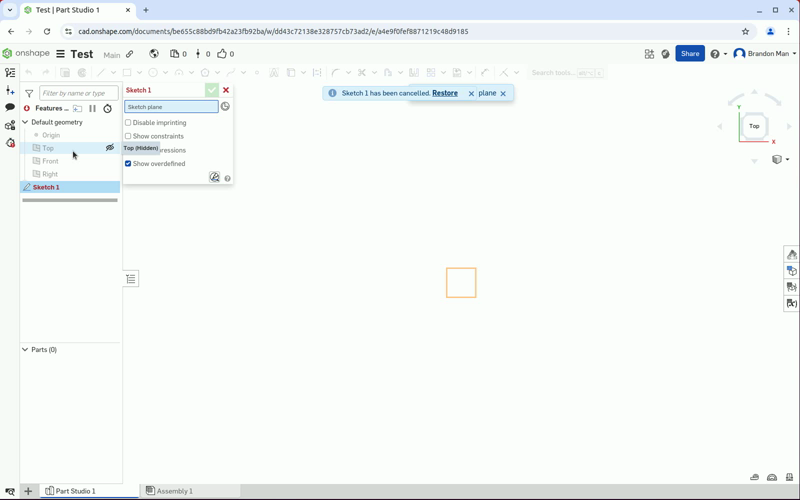
click(73, 150)
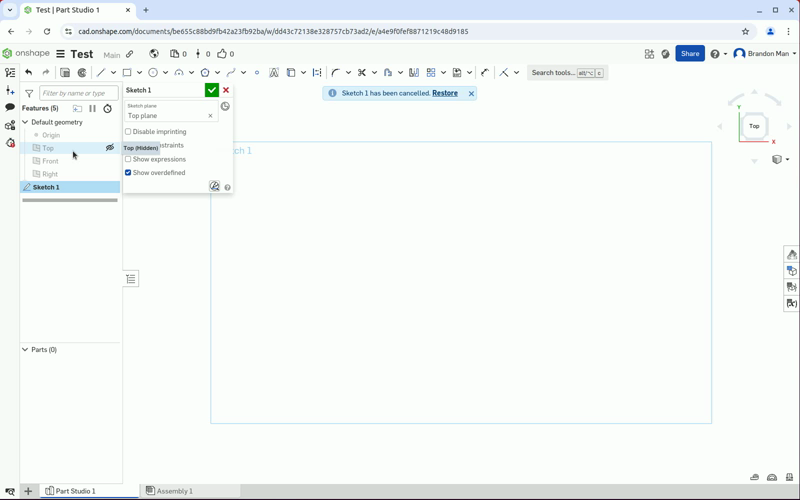
mouse_move(73, 352)
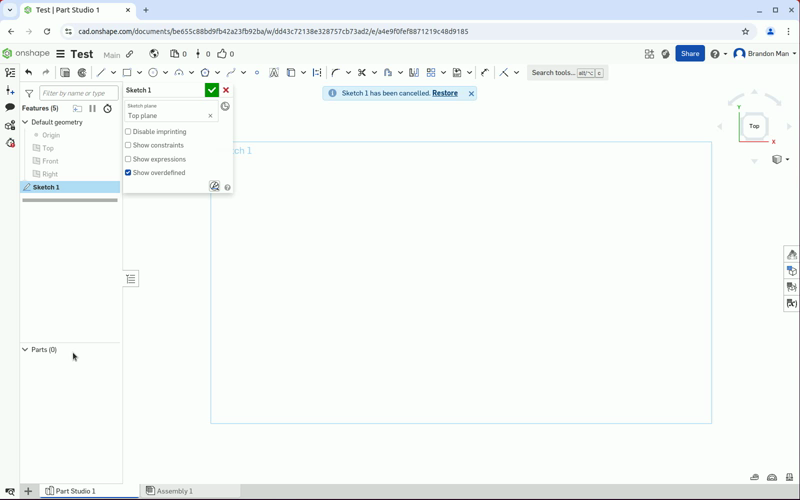
key(y)
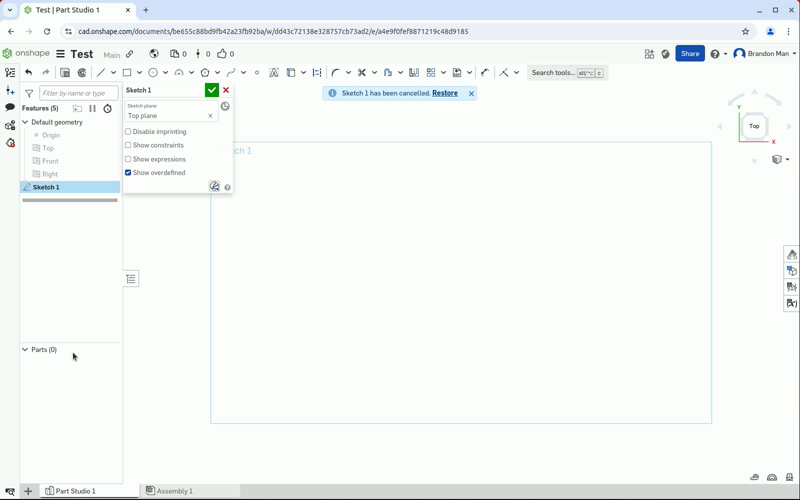
key(l)
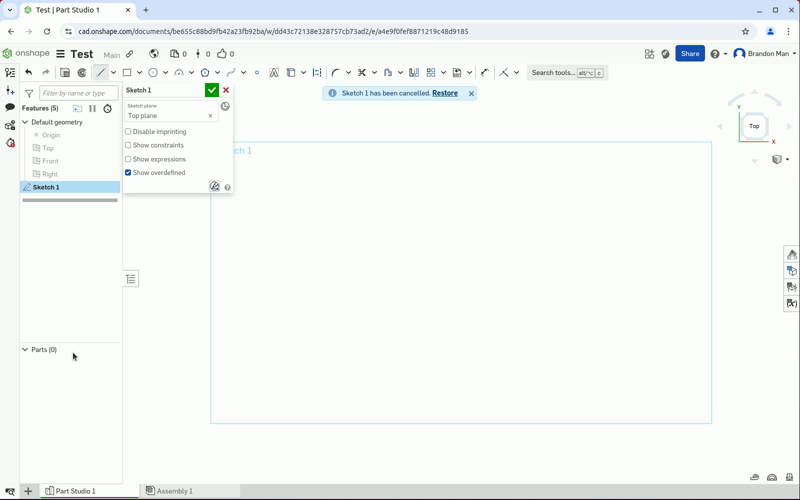
key_down(shift)
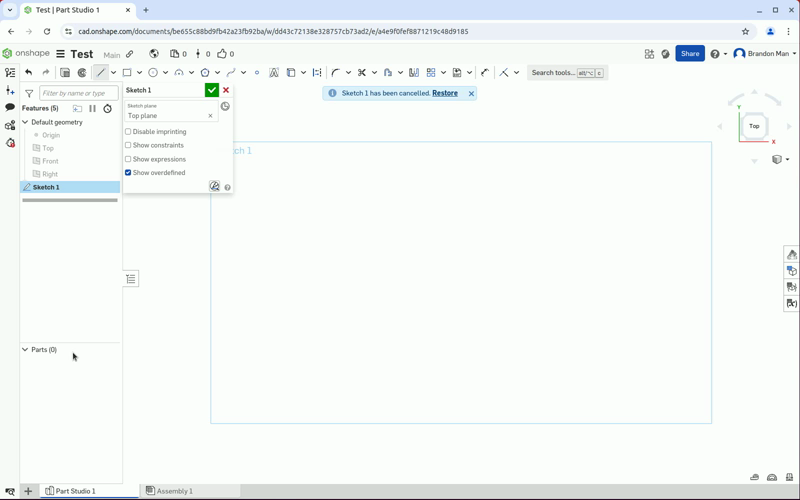
mouse_move(363, 365)
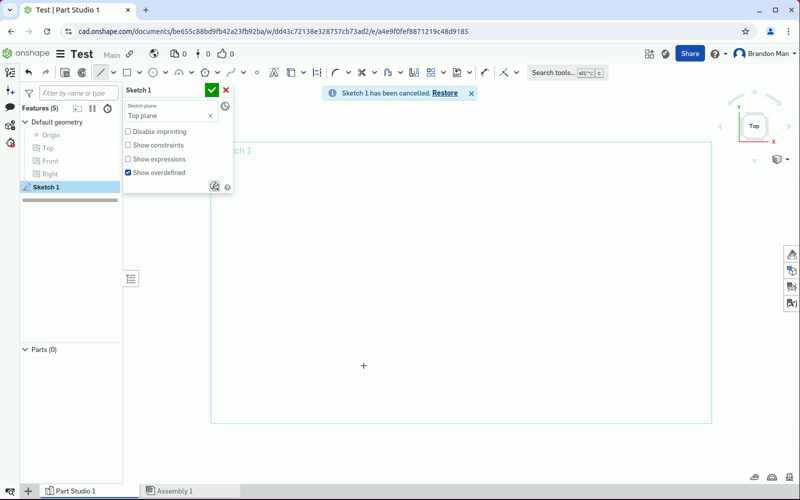
click(363, 365)
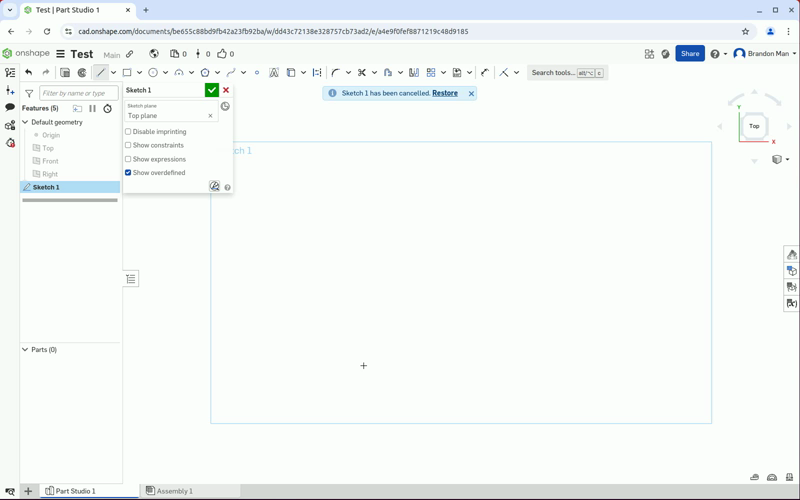
key_up(shift)
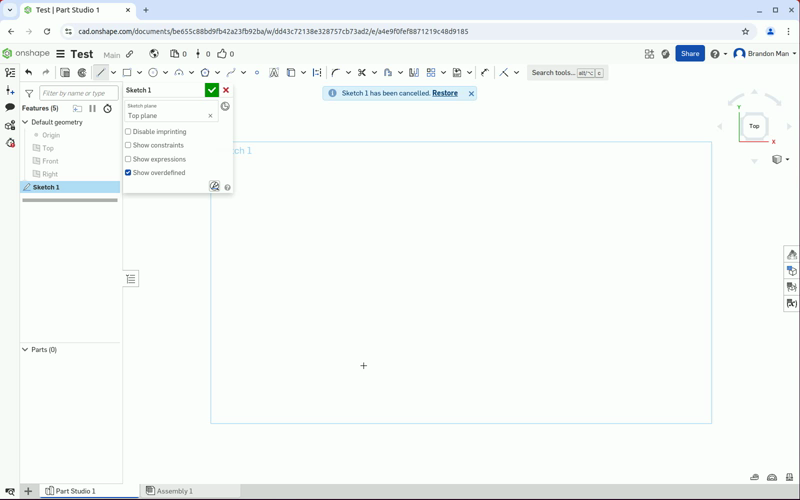
key_down(shift)
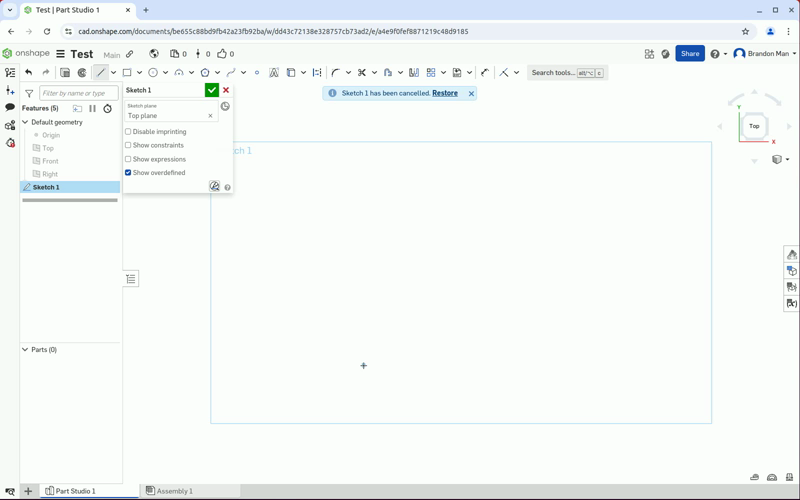
mouse_move(461, 365)
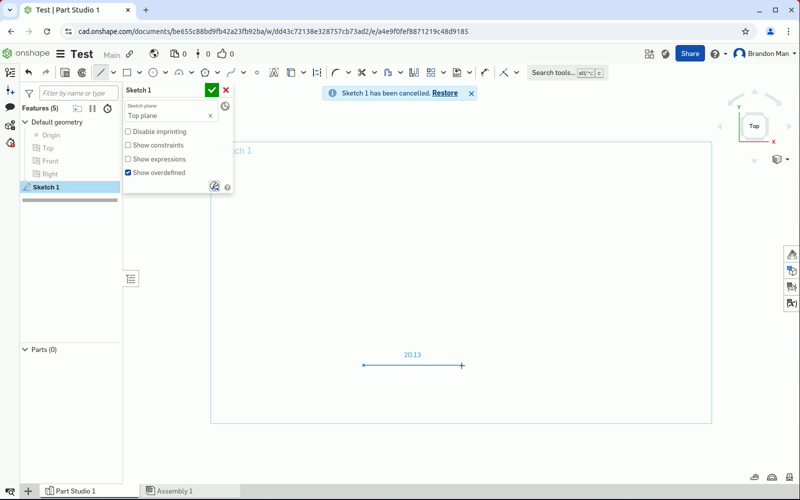
click(461, 365)
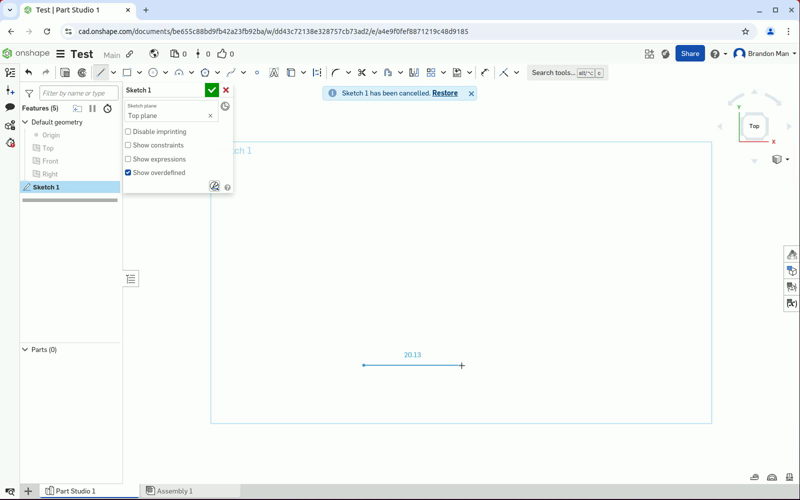
key_up(shift)
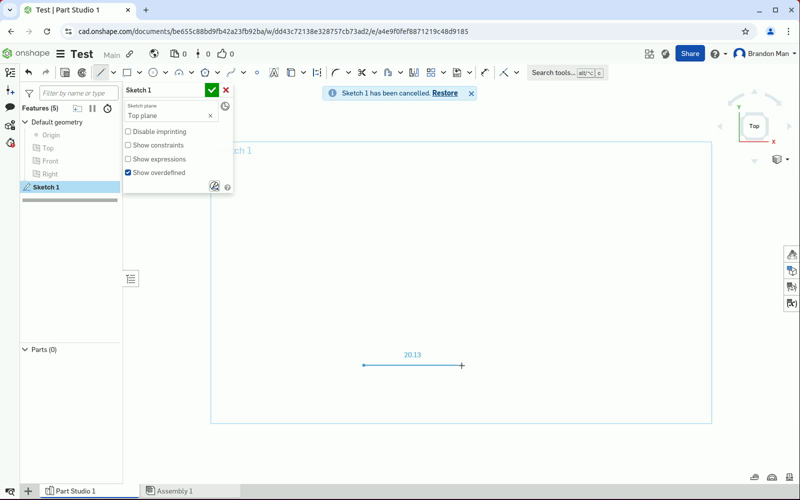
key_down(shift)
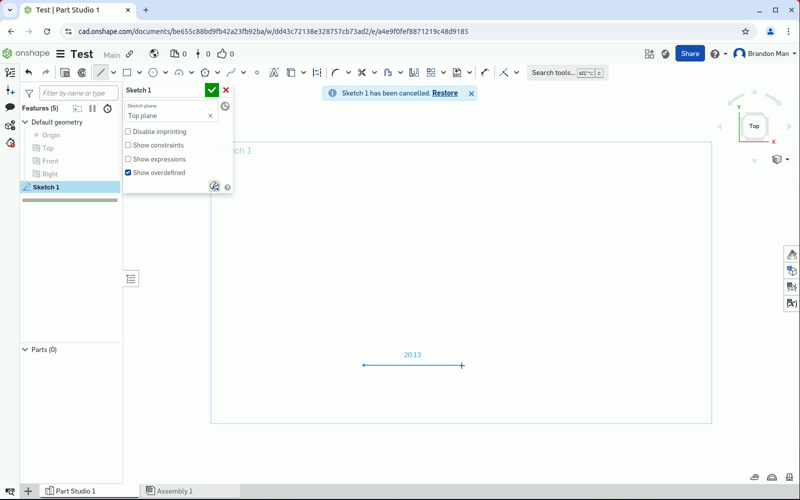
mouse_move(558, 365)
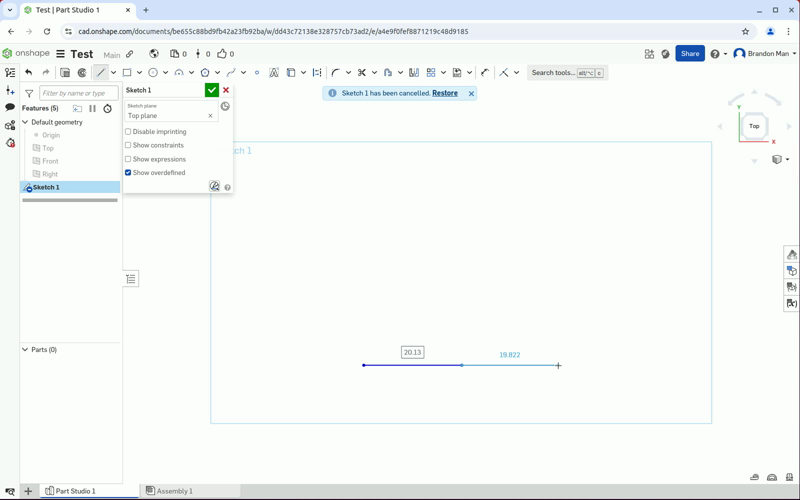
click(558, 365)
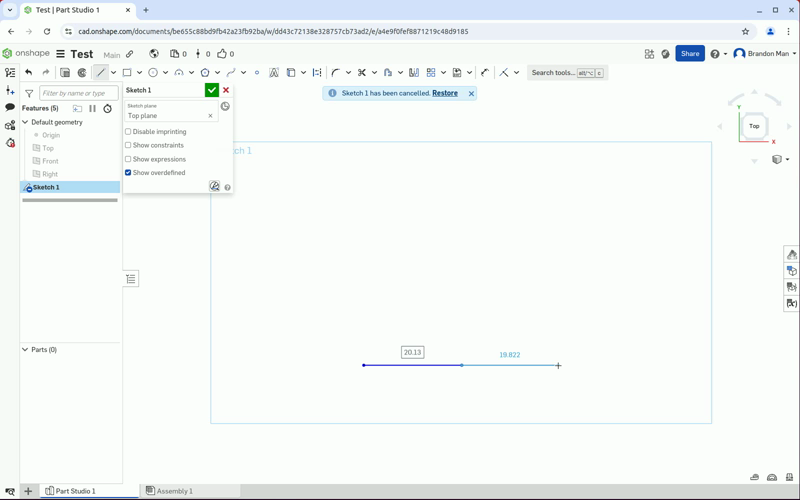
key_up(shift)
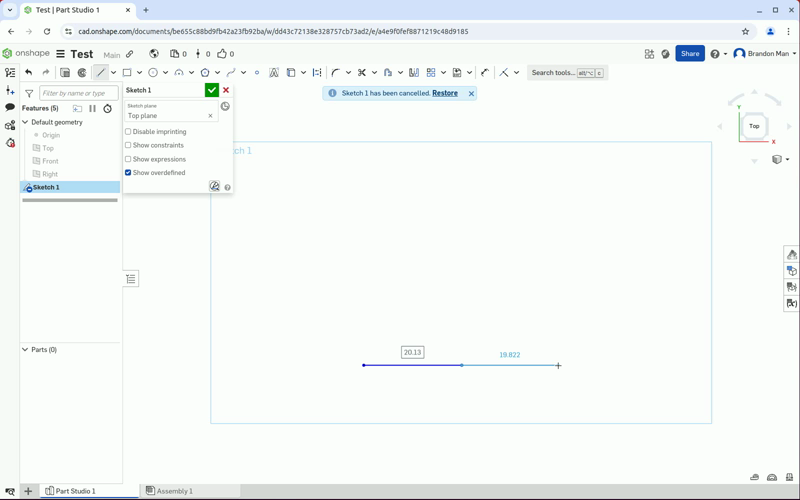
key_down(shift)
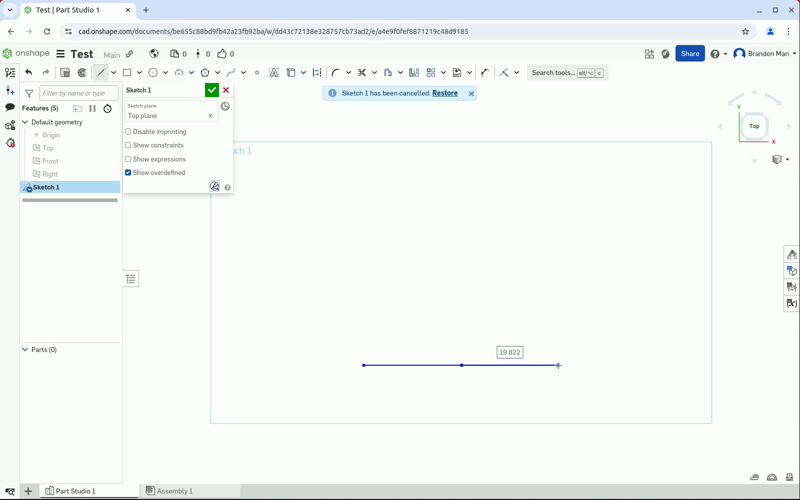
mouse_move(558, 282)
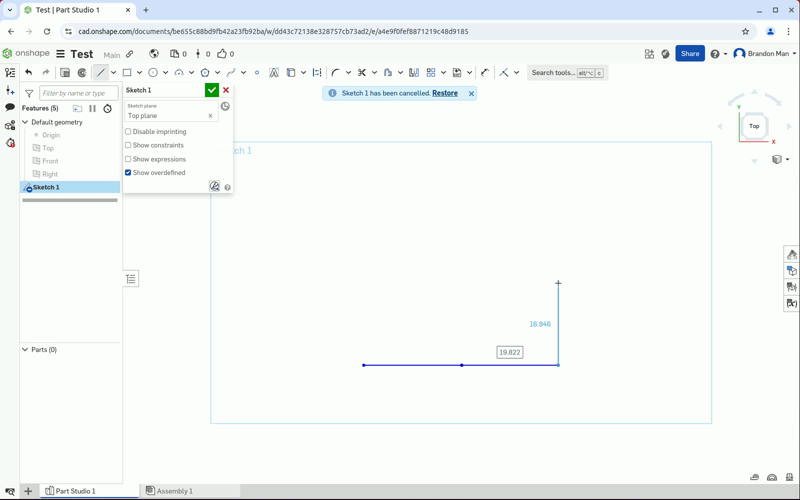
click(558, 282)
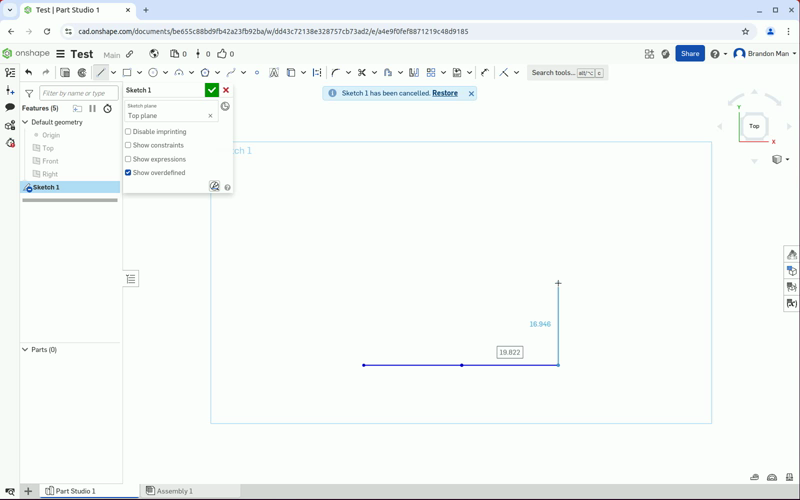
key_up(shift)
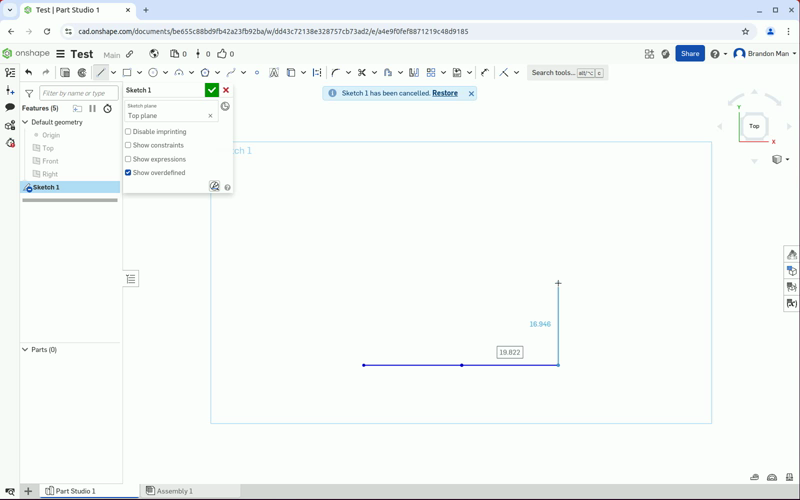
key_down(shift)
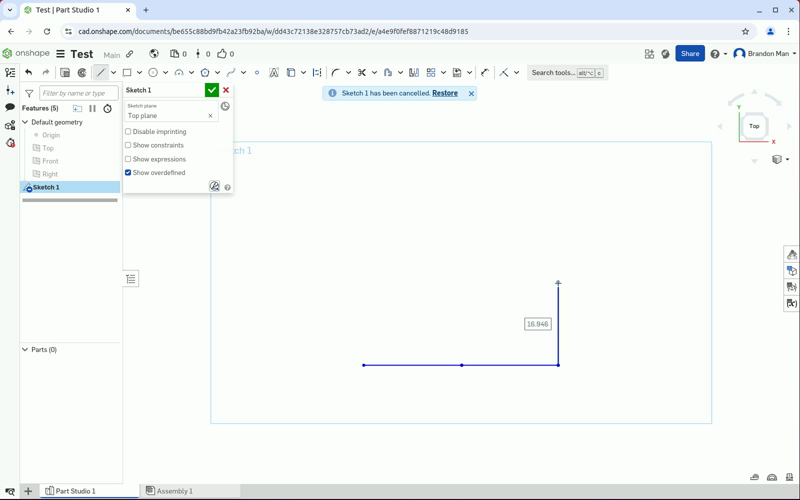
mouse_move(558, 201)
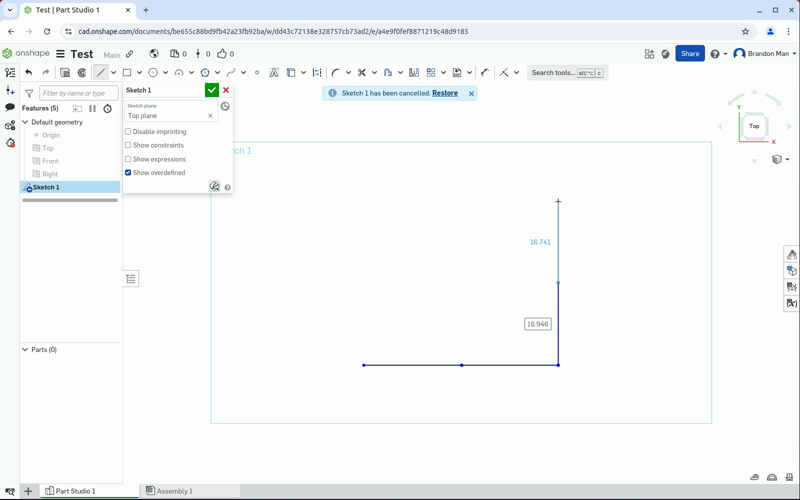
click(558, 201)
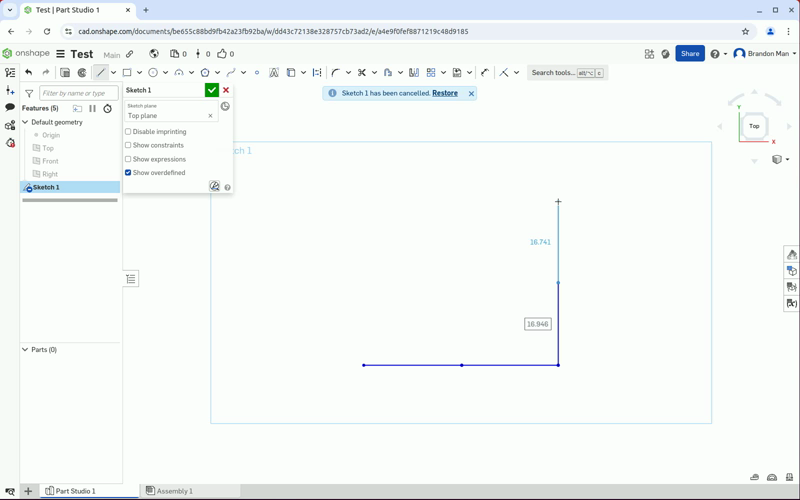
key_up(shift)
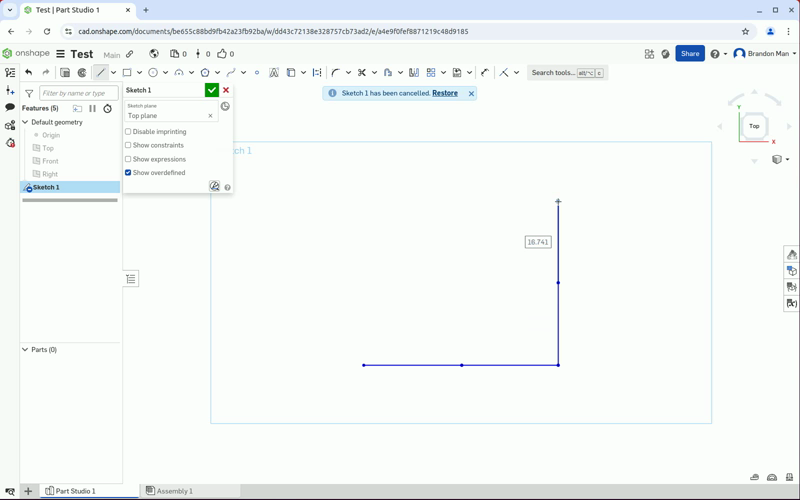
key_down(shift)
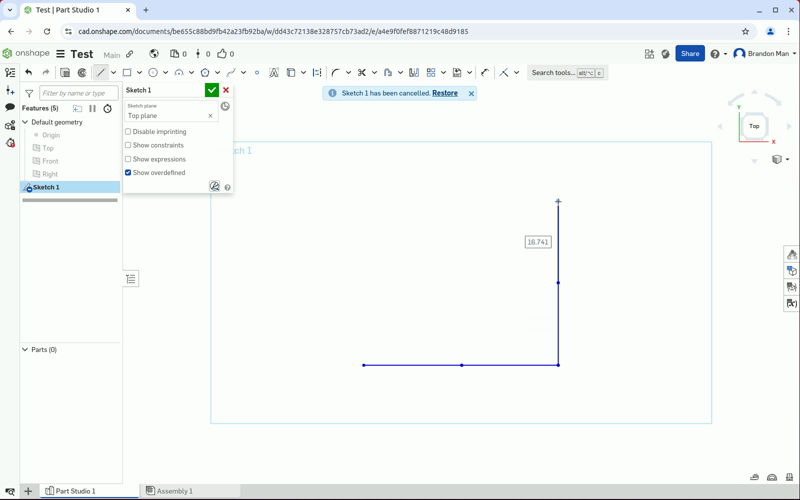
mouse_move(461, 201)
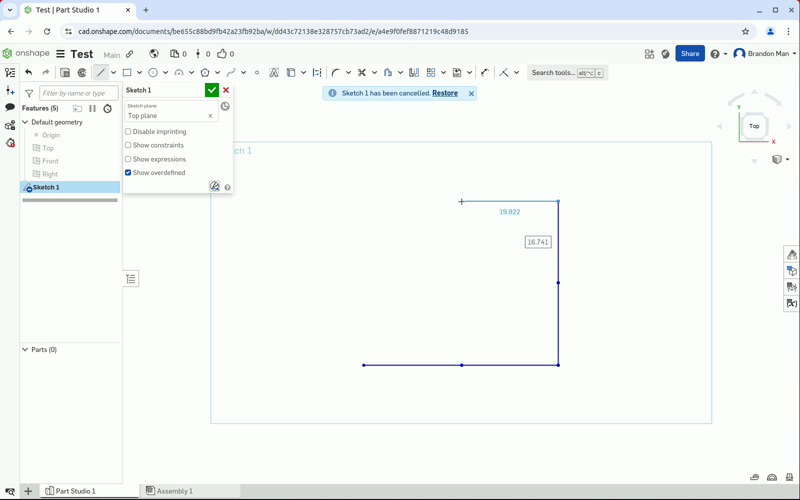
click(461, 201)
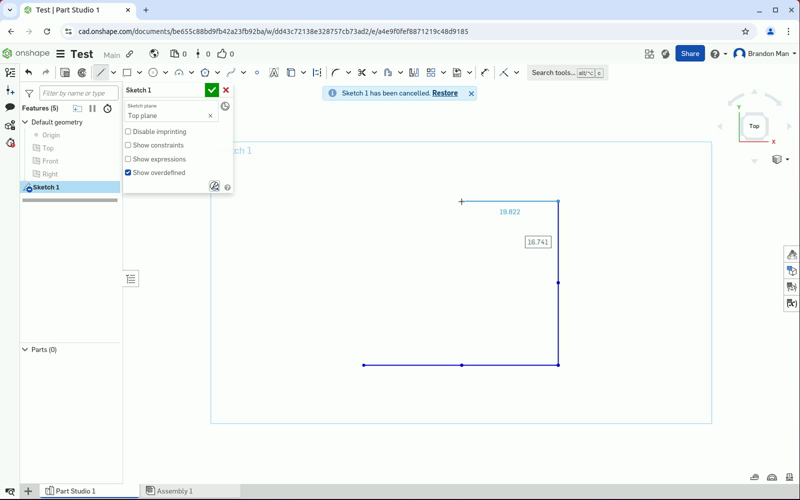
key_up(shift)
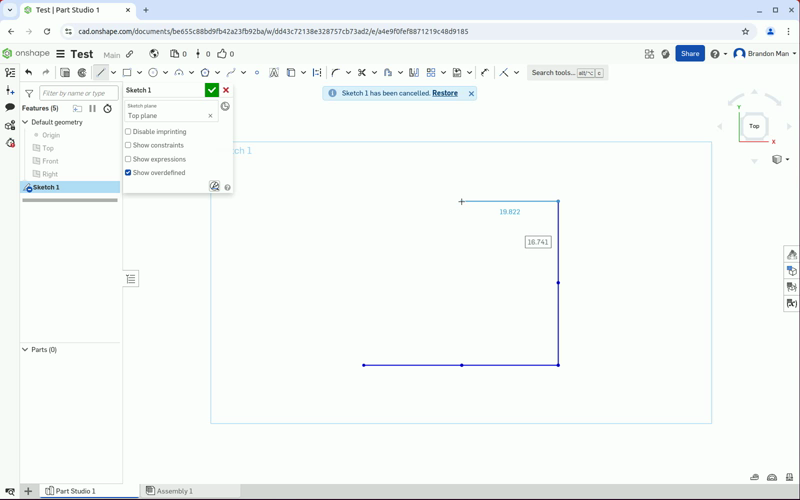
key_down(shift)
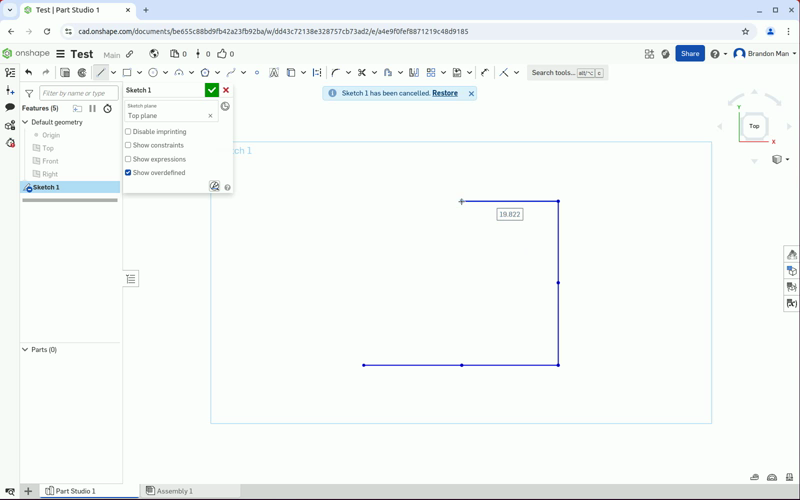
mouse_move(363, 201)
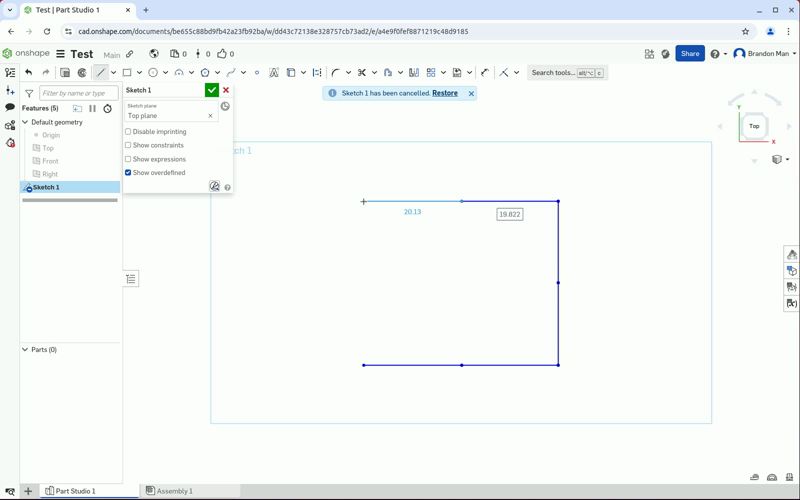
click(363, 201)
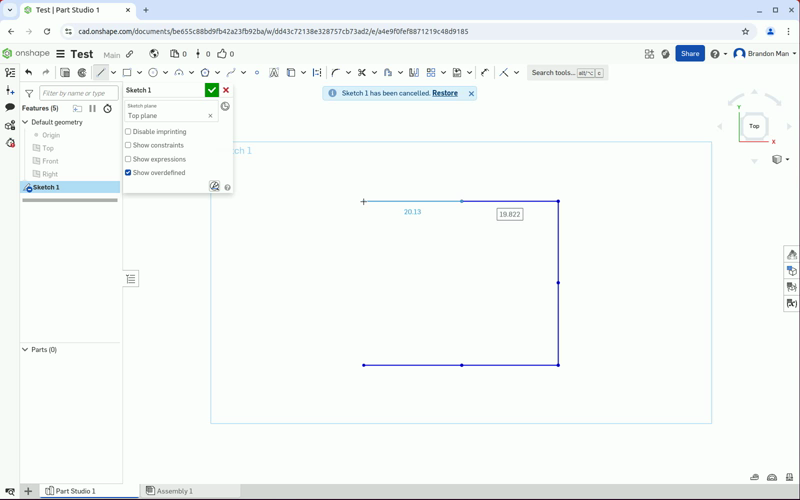
key_up(shift)
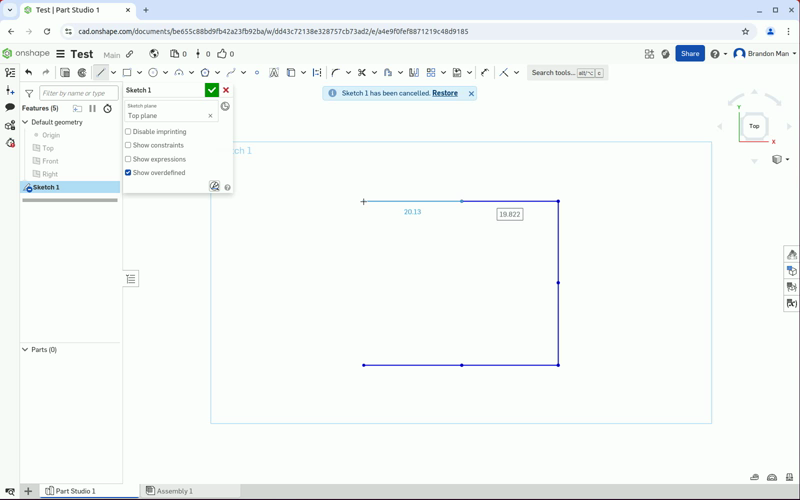
key_down(shift)
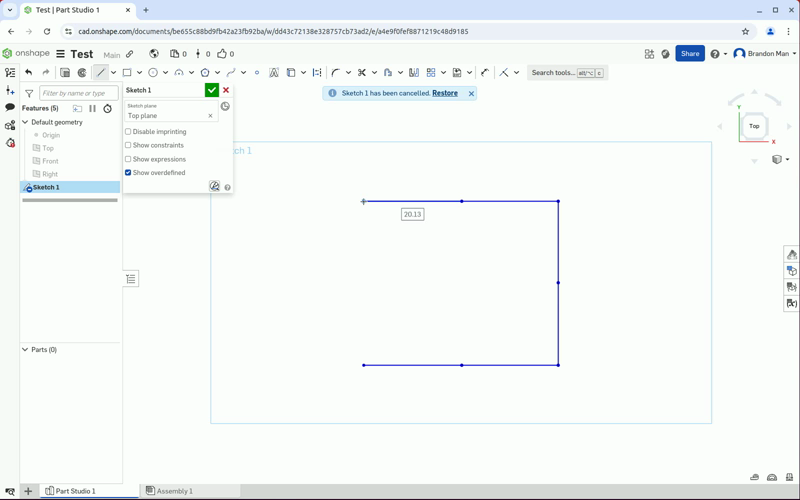
mouse_move(363, 282)
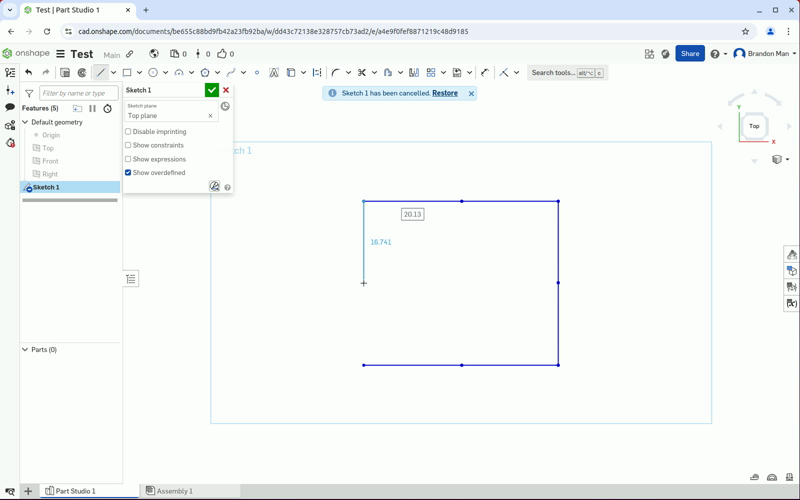
click(363, 282)
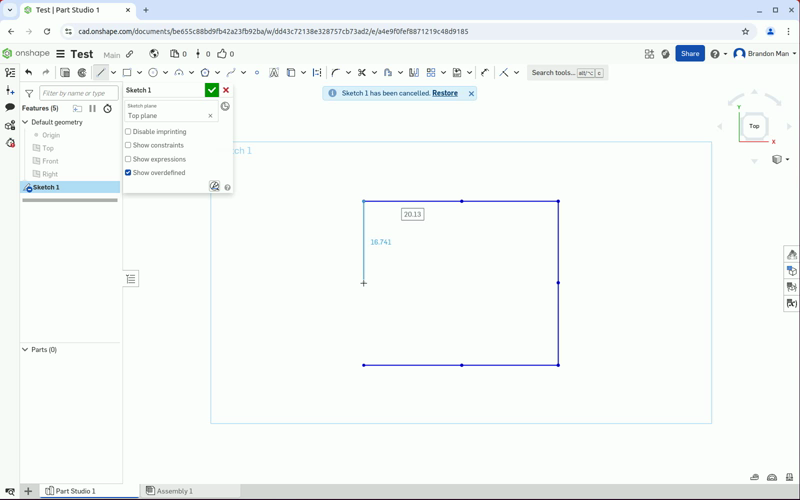
key_up(shift)
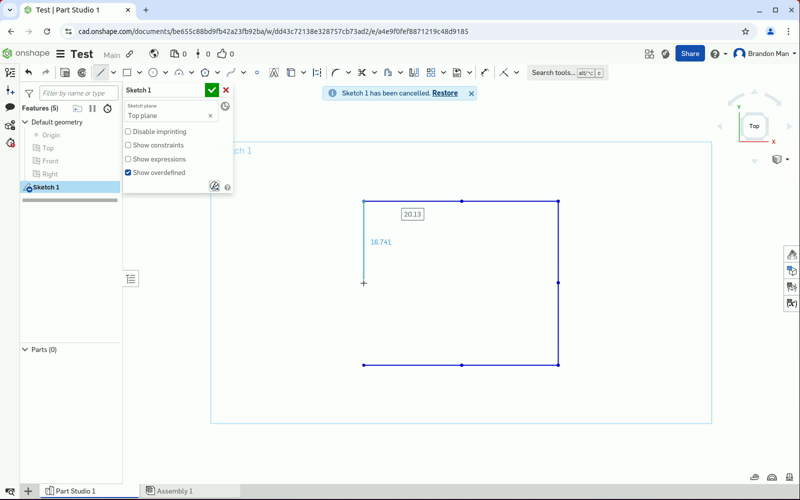
key_down(shift)
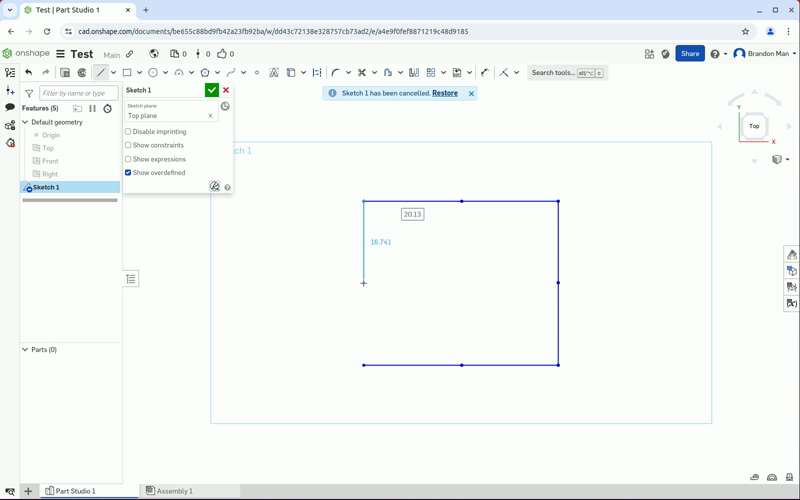
mouse_move(363, 365)
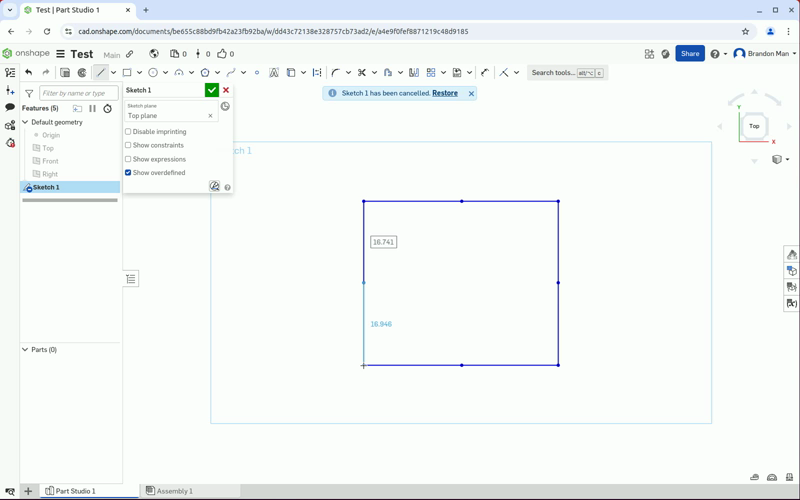
key_up(shift)
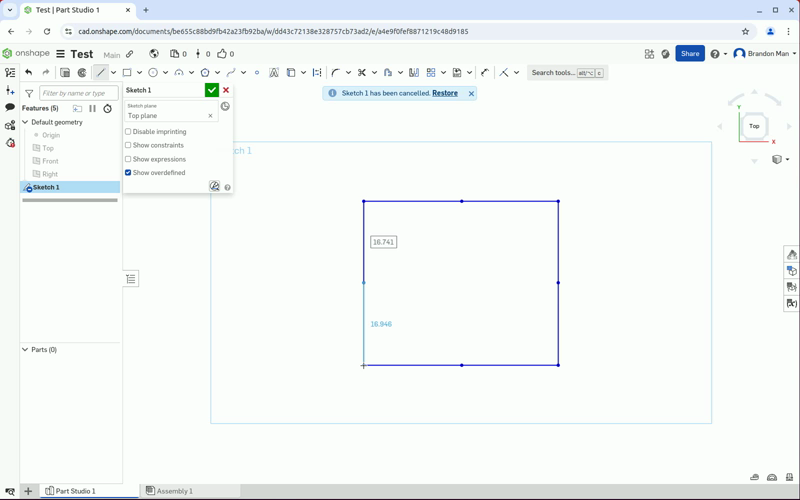
click(363, 365)
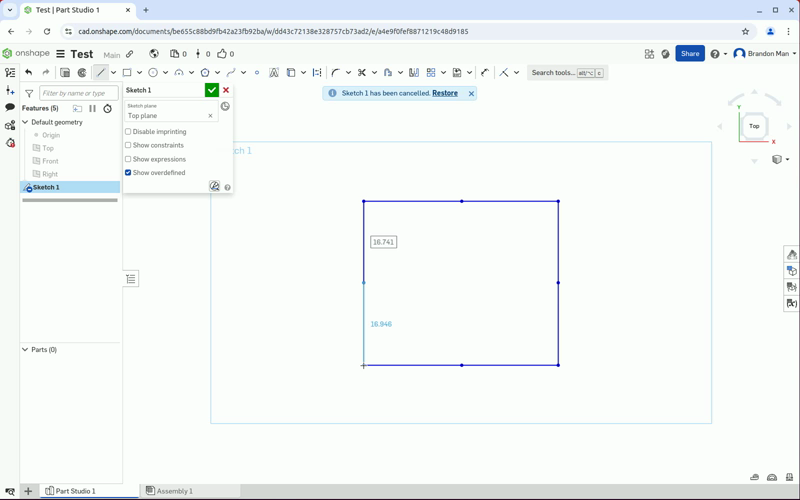
key(esc)
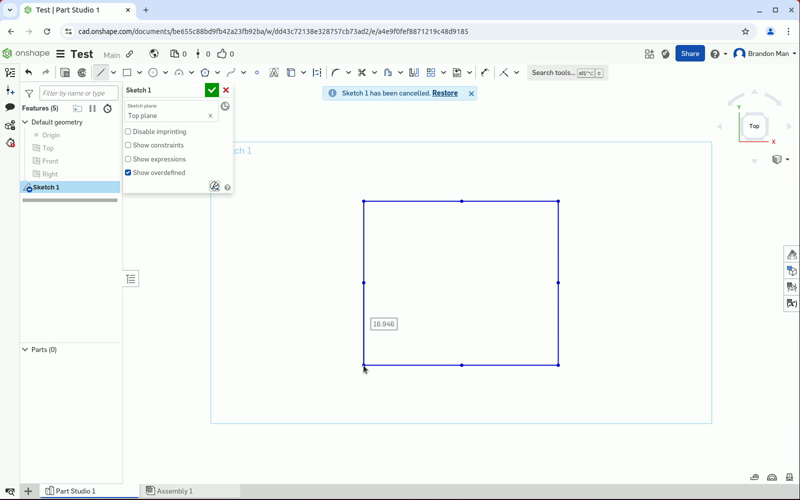
mouse_move(446, 329)
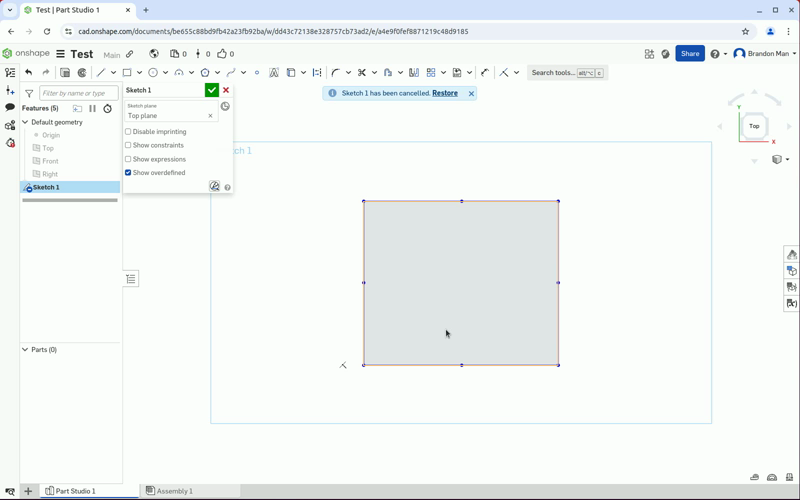
click(446, 329)
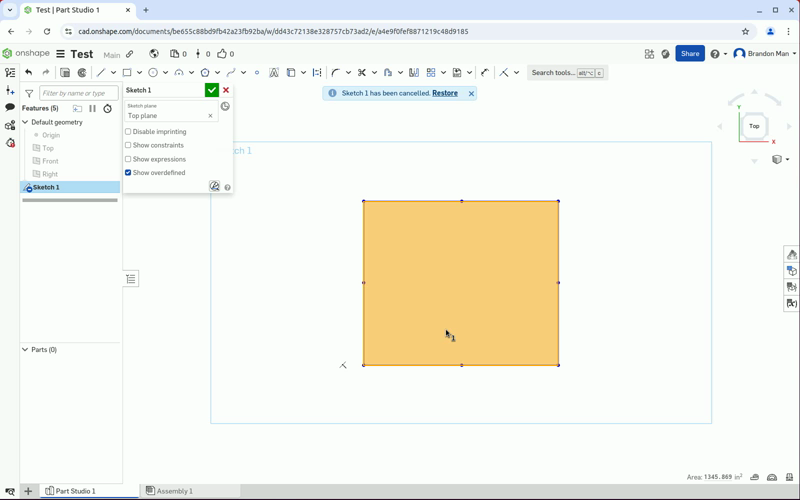
mouse_move(73, 352)
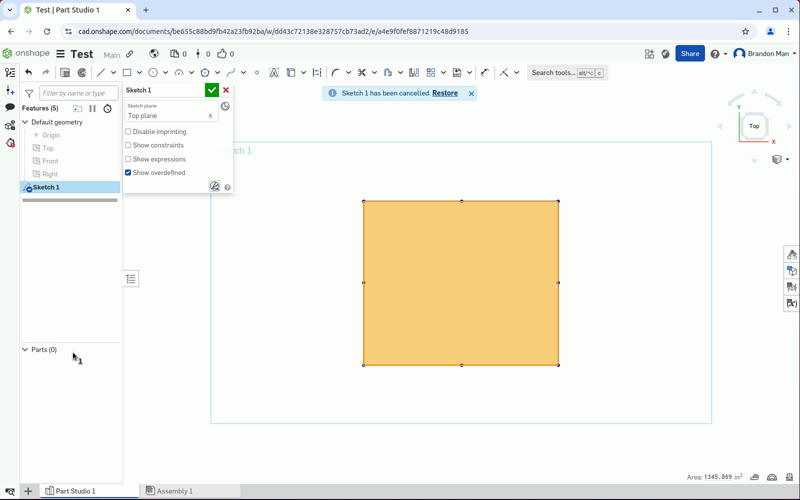
key(shift+y)
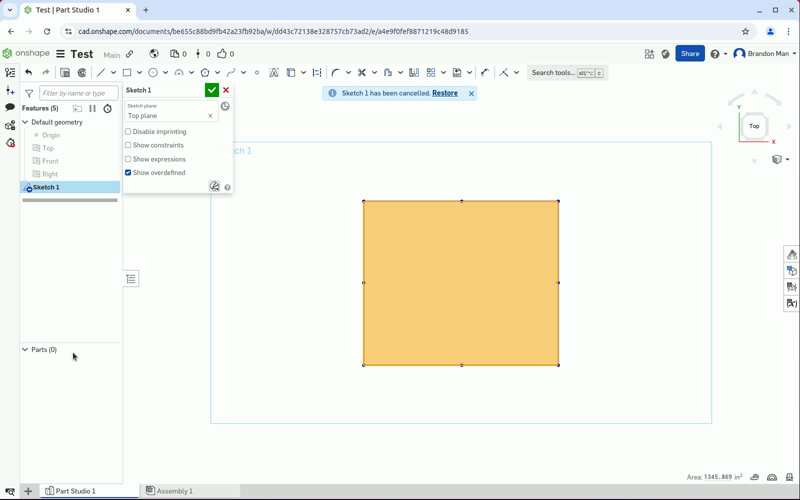
key(shift+e)
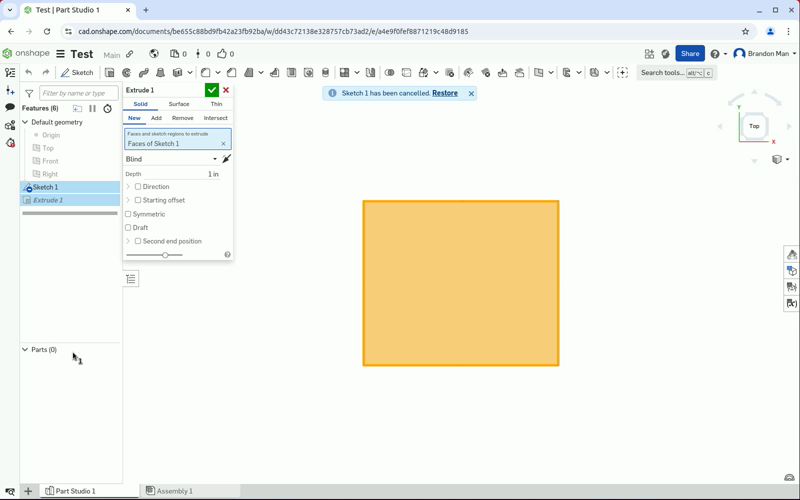
mouse_move(143, 106)
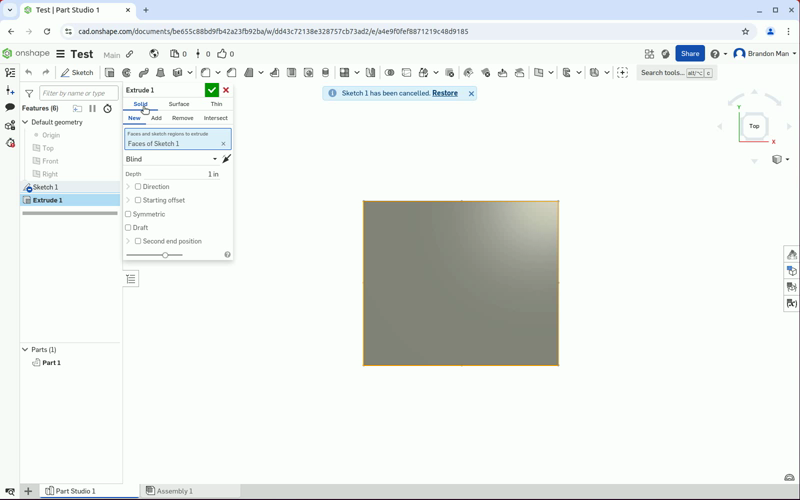
click(143, 106)
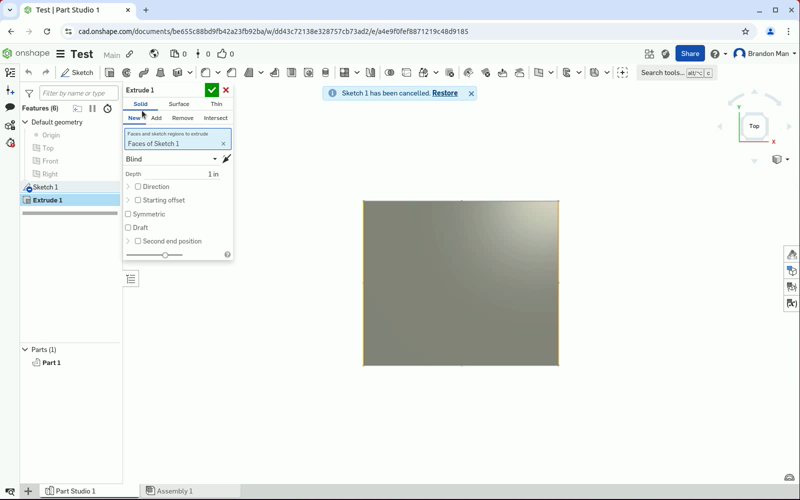
mouse_move(137, 120)
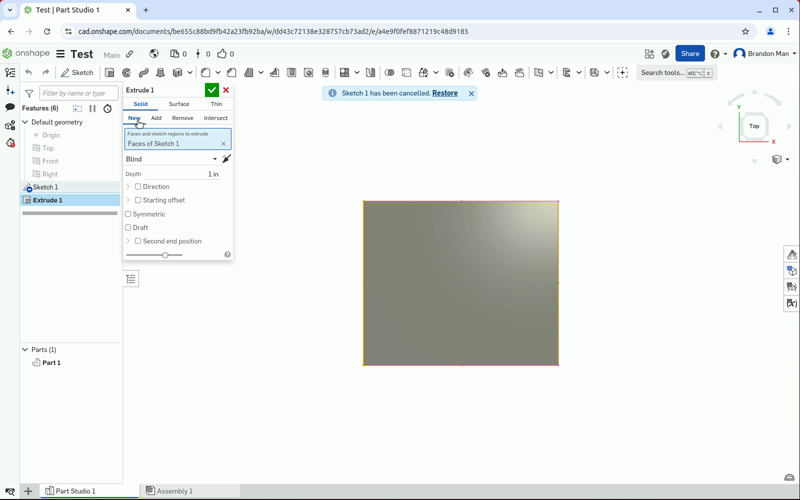
click(137, 120)
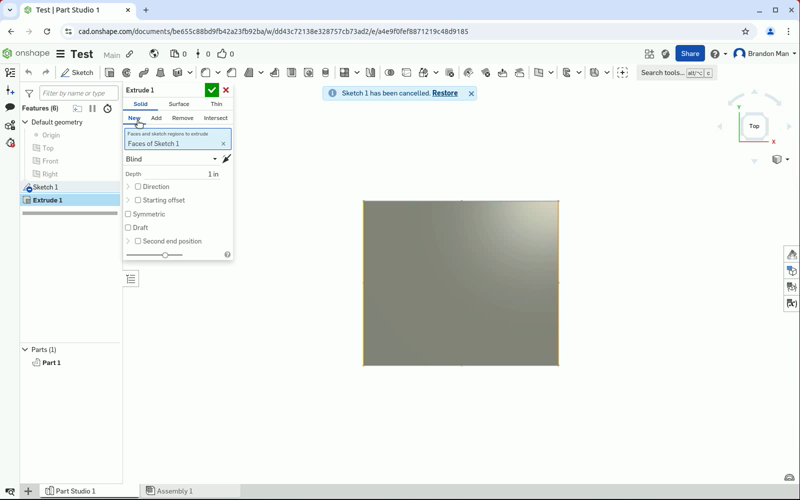
key(tab, 4)
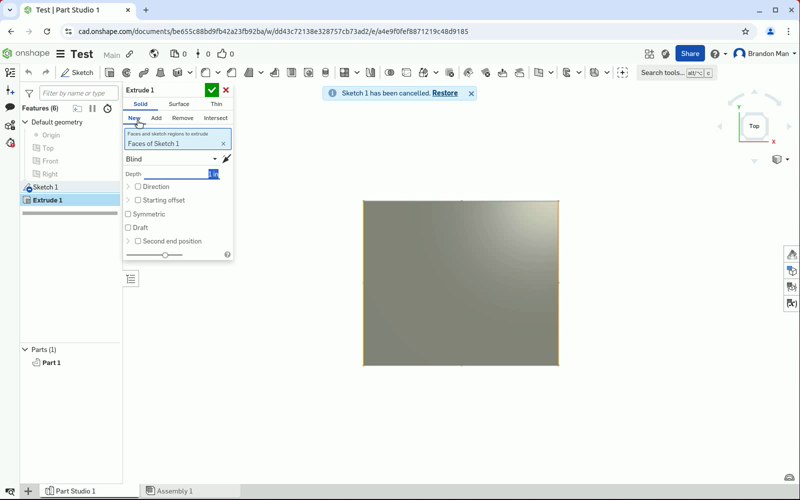
text(5.536)
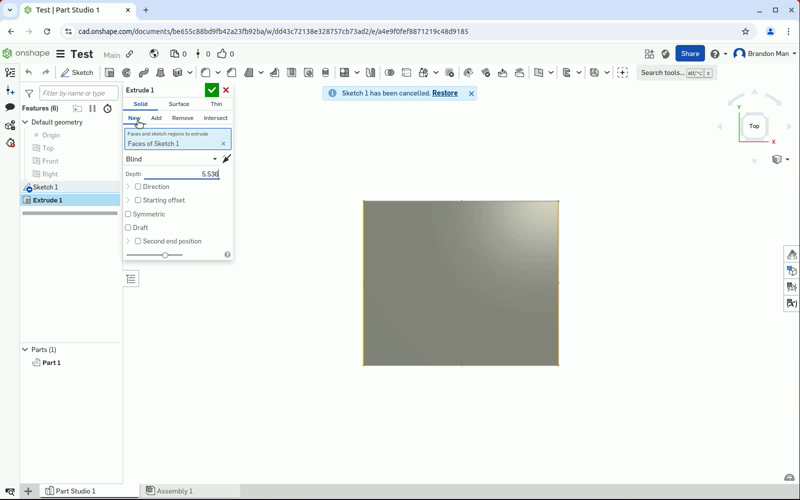
key(enter)
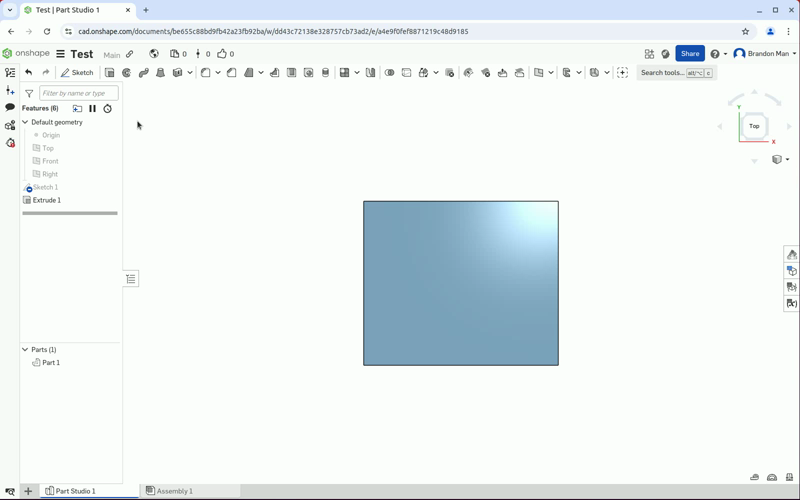
key(shift+h)
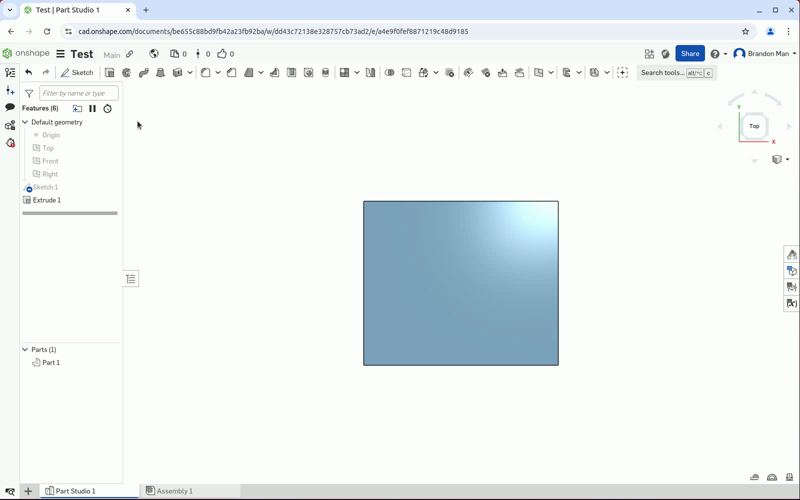
key(shift+h)
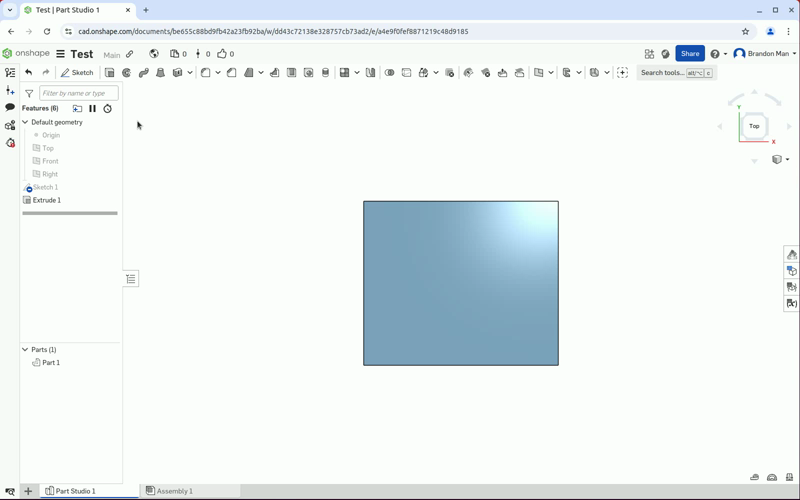
mouse_move(73, 189)
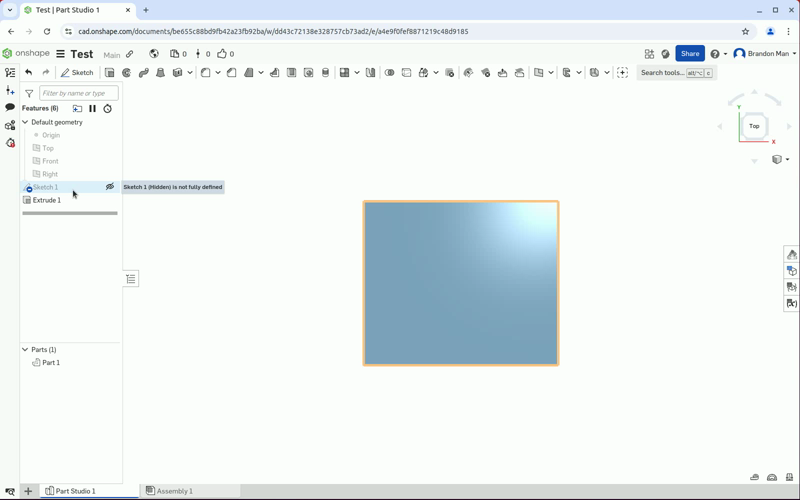
click(73, 189)
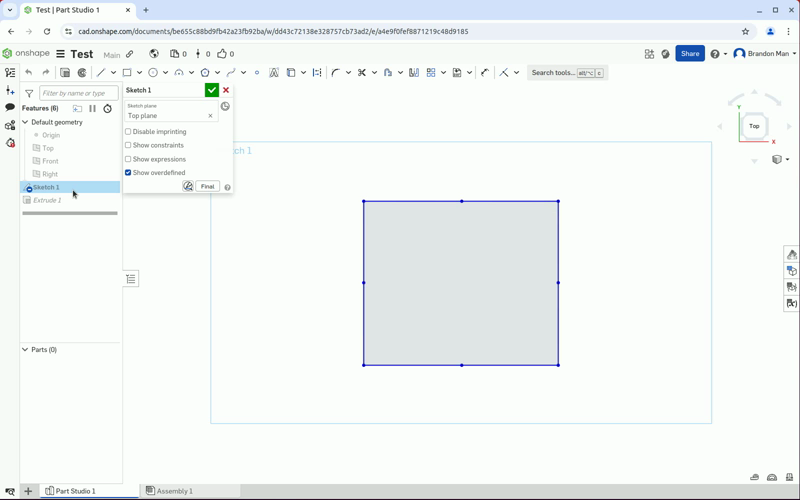
mouse_move(229, 92)
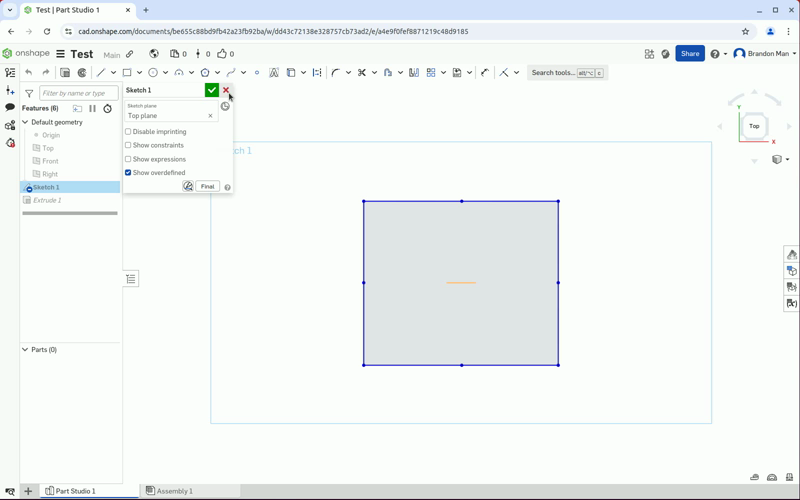
click(229, 92)
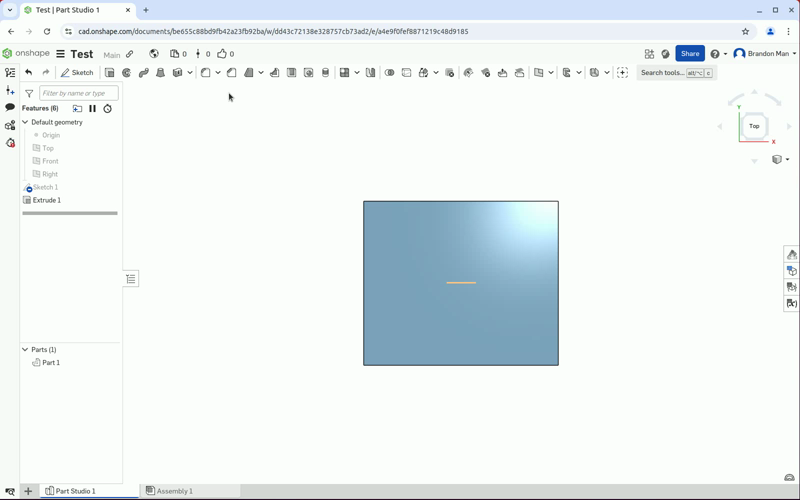
mouse_move(541, 75)
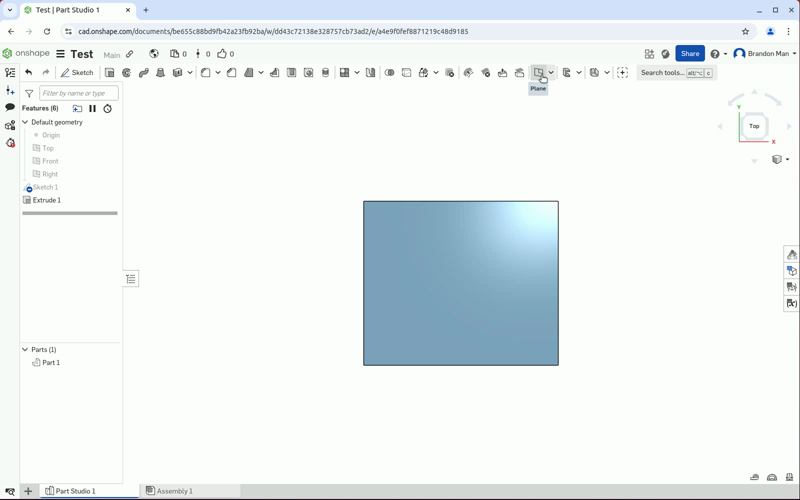
click(541, 75)
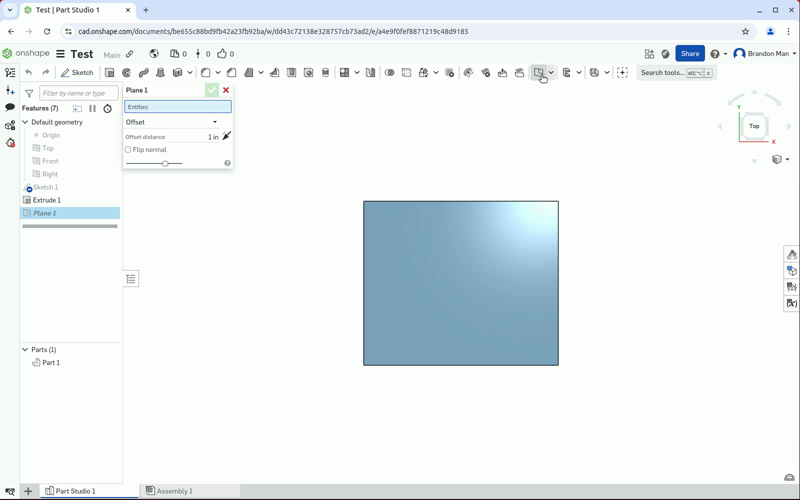
mouse_move(73, 150)
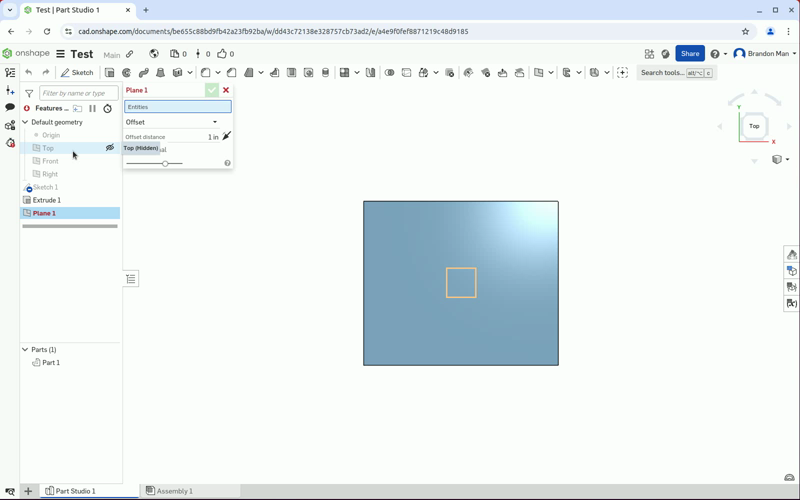
click(73, 150)
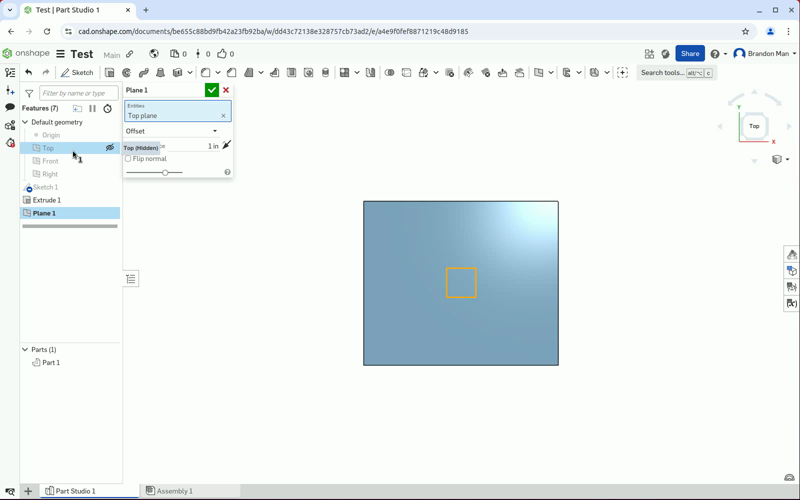
key(tab, 2)
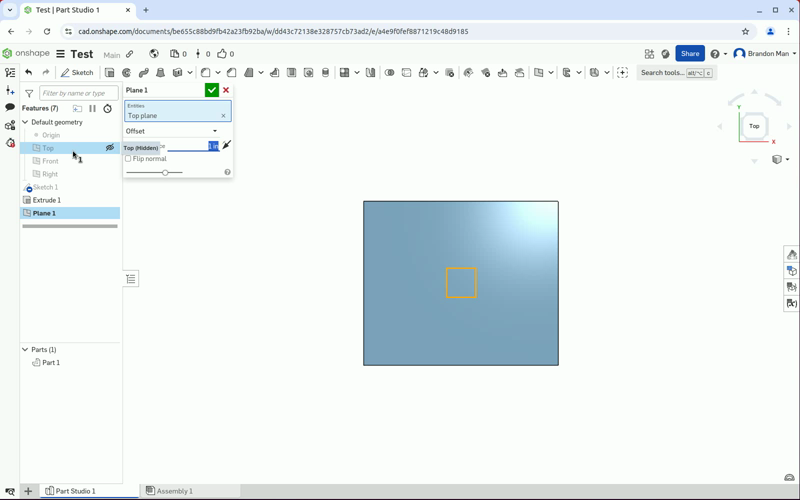
text(5.546)
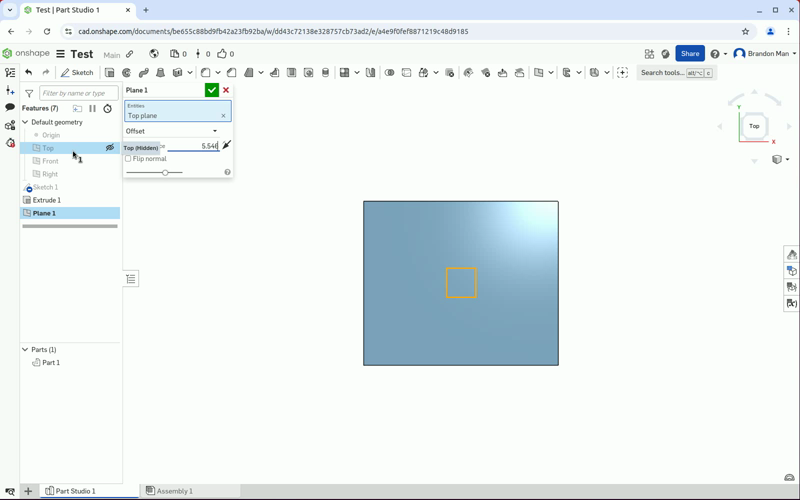
key(enter, 2)
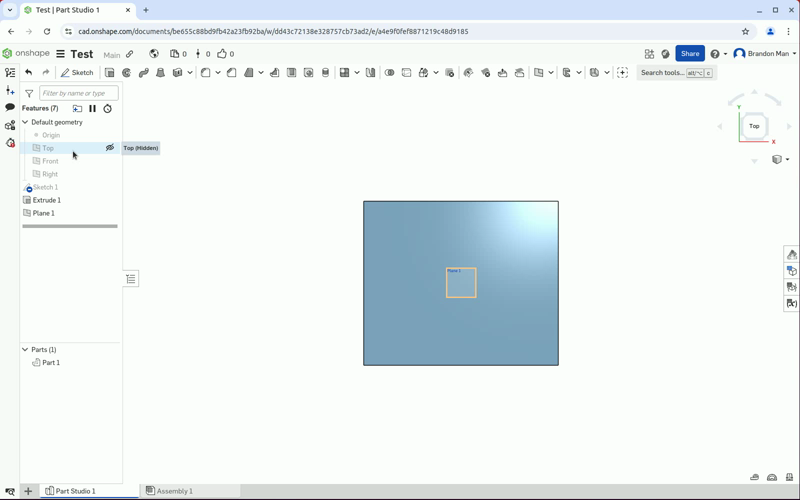
key(shift+s)
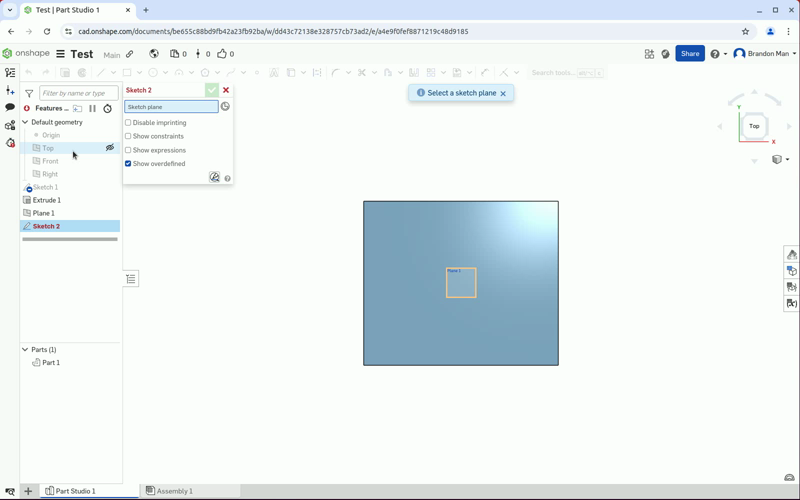
mouse_move(73, 215)
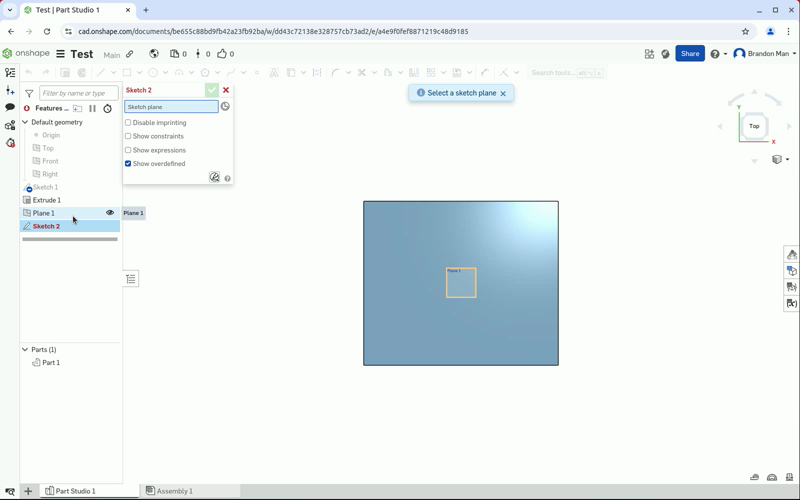
click(73, 215)
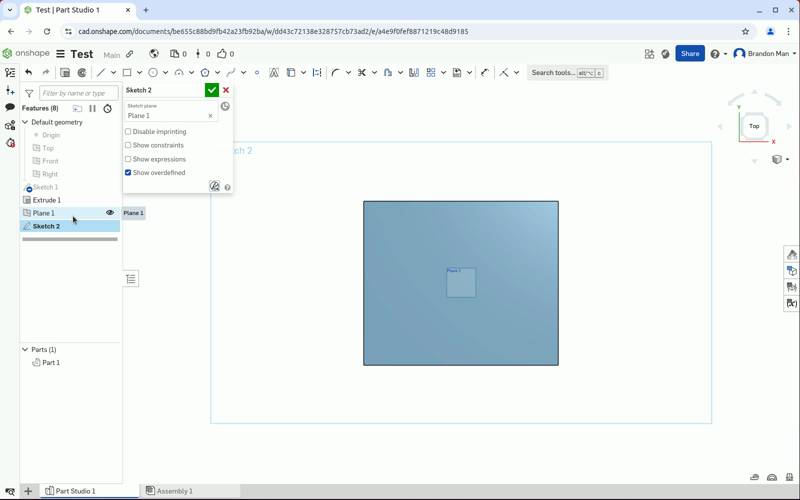
mouse_move(73, 352)
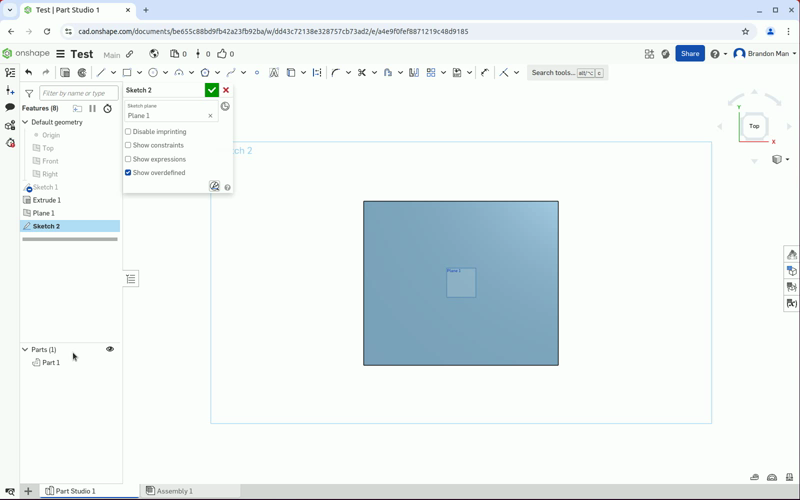
key(y)
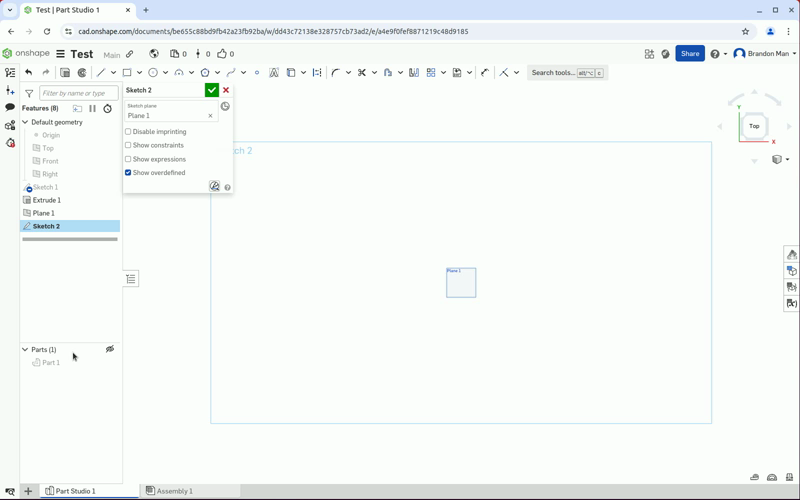
key(l)
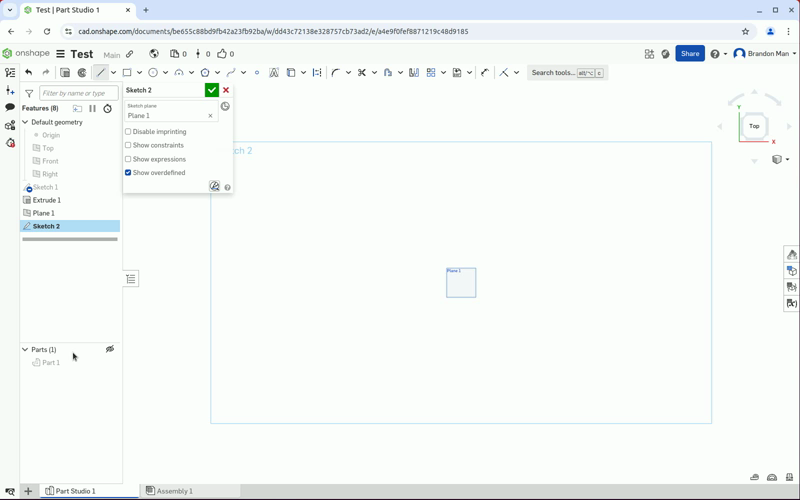
key_down(shift)
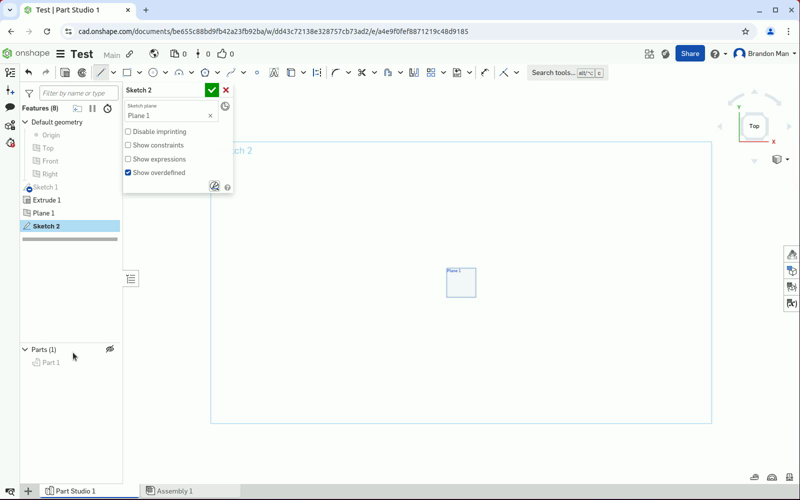
mouse_move(539, 365)
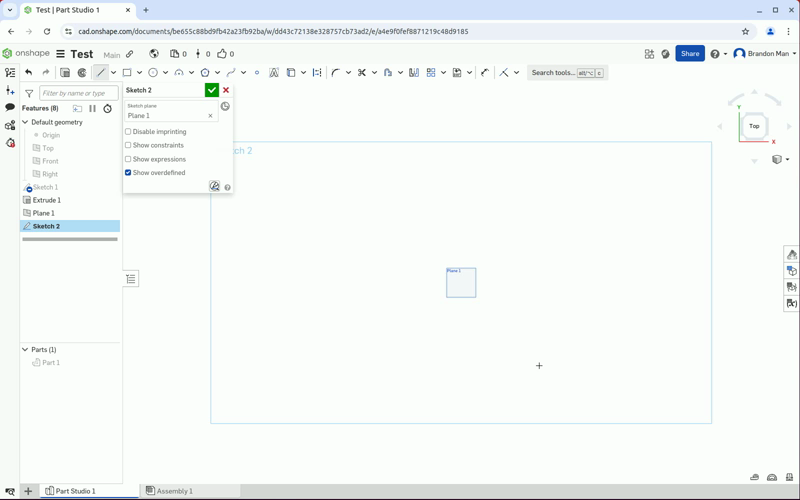
click(539, 365)
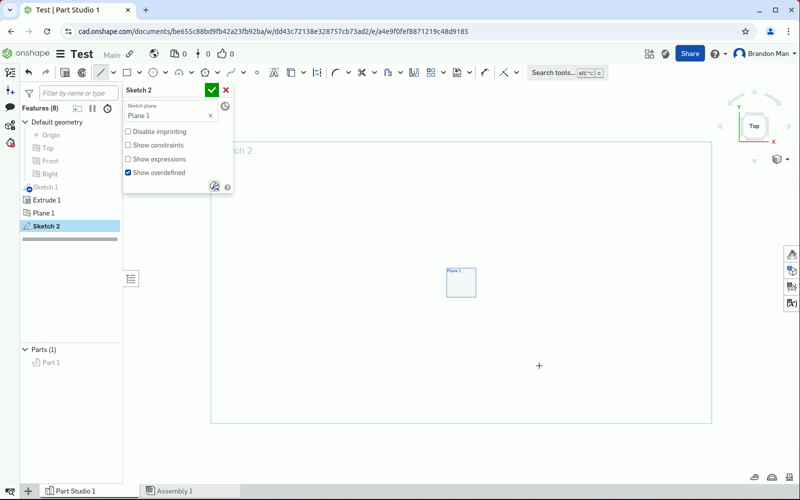
key_up(shift)
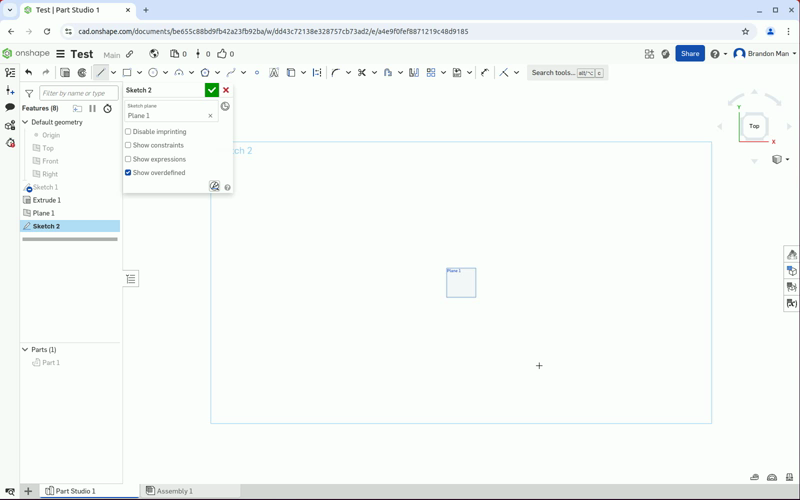
key_down(shift)
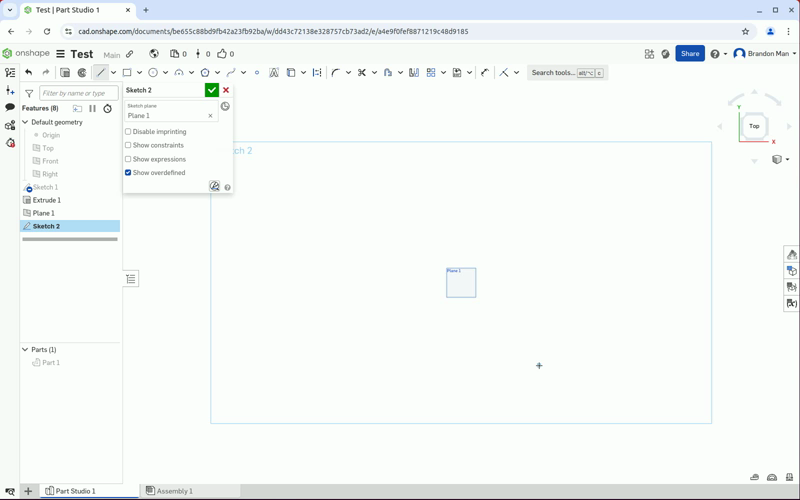
mouse_move(569, 365)
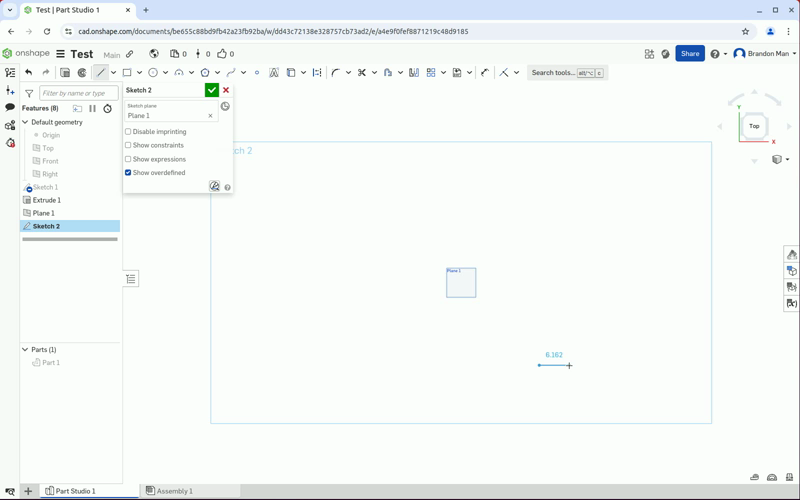
mouse_move(558, 365)
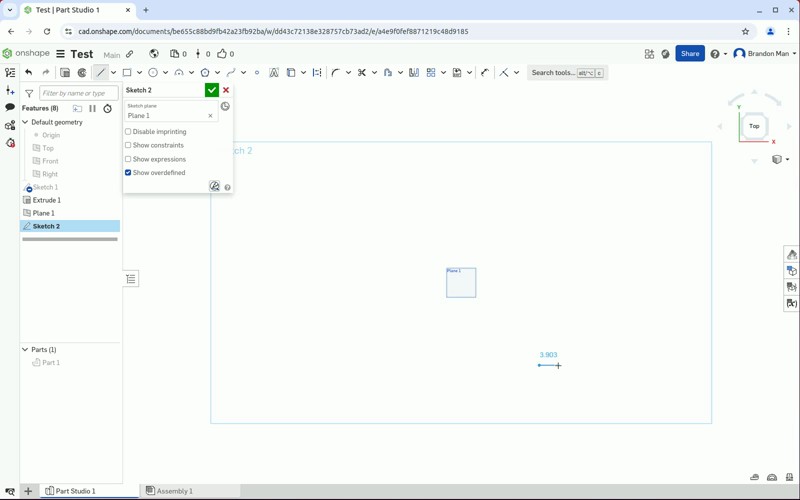
click(558, 365)
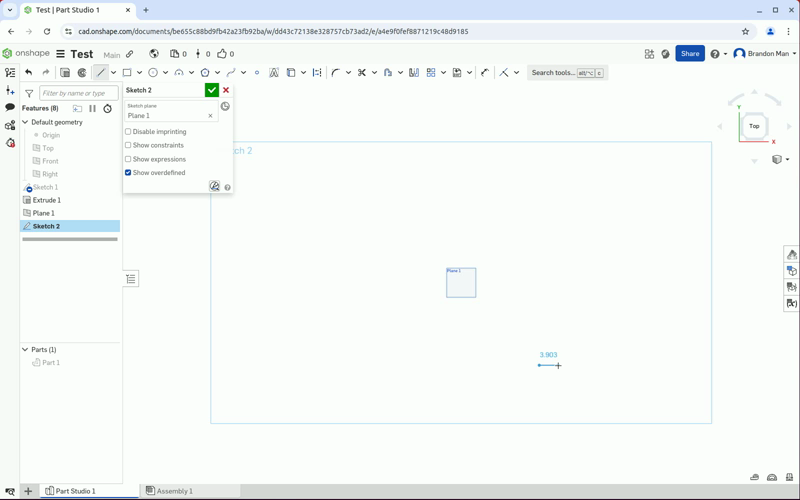
key_up(shift)
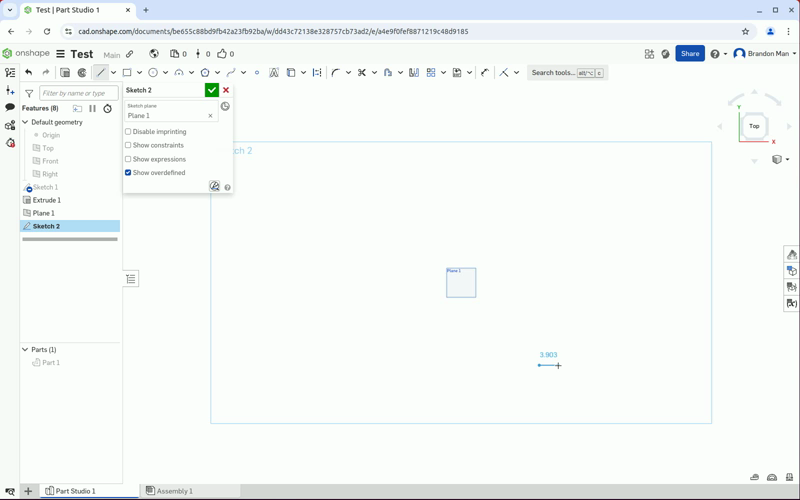
key_down(shift)
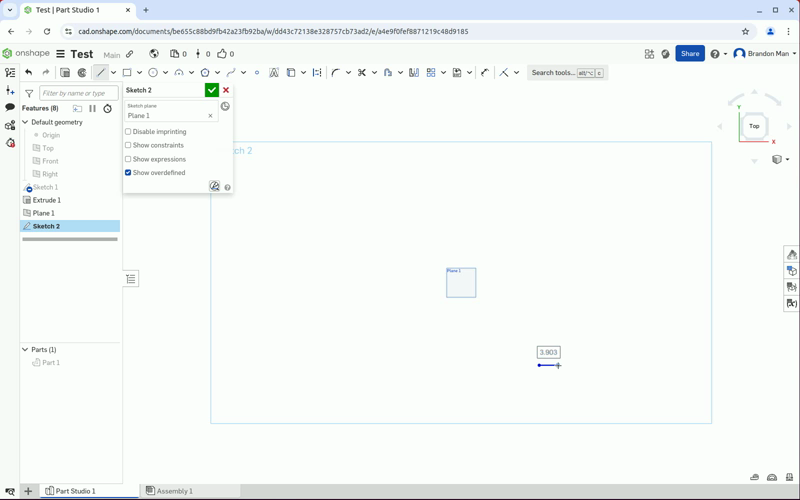
mouse_move(558, 200)
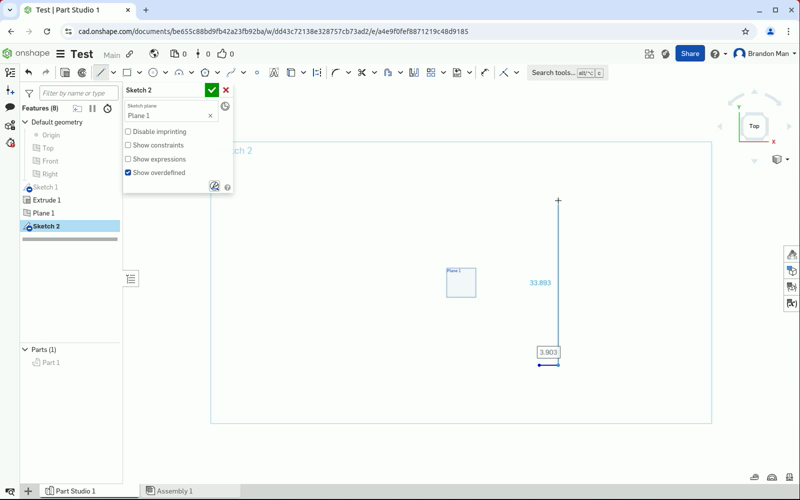
click(558, 200)
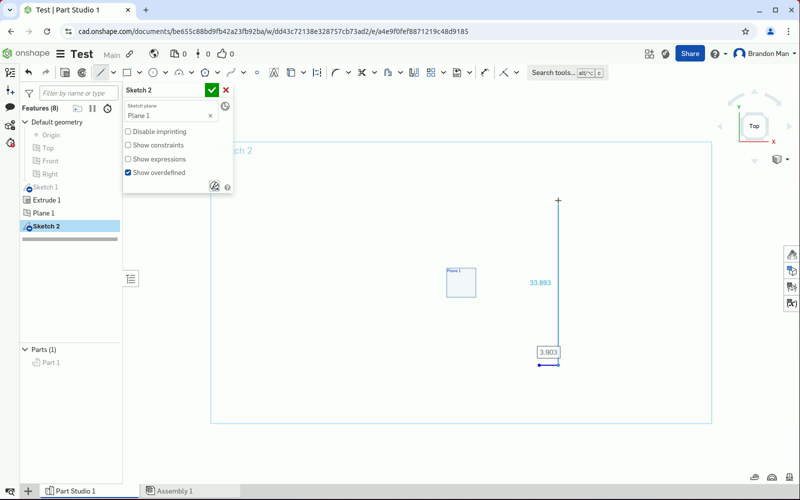
key_up(shift)
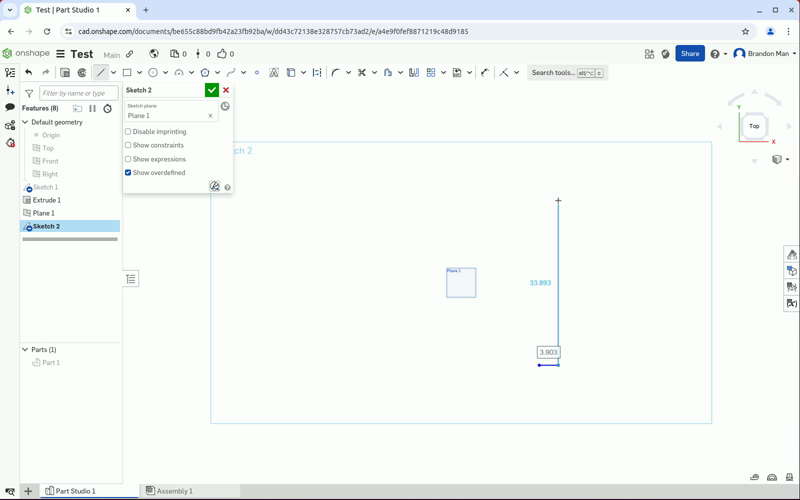
key_down(shift)
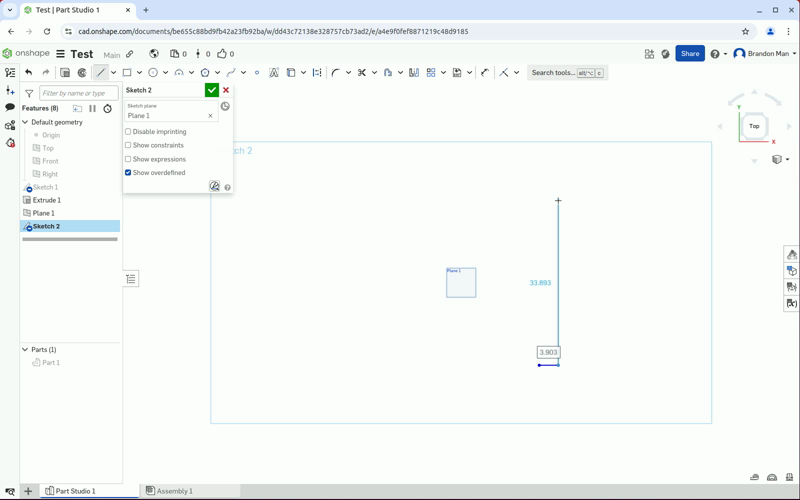
mouse_move(588, 200)
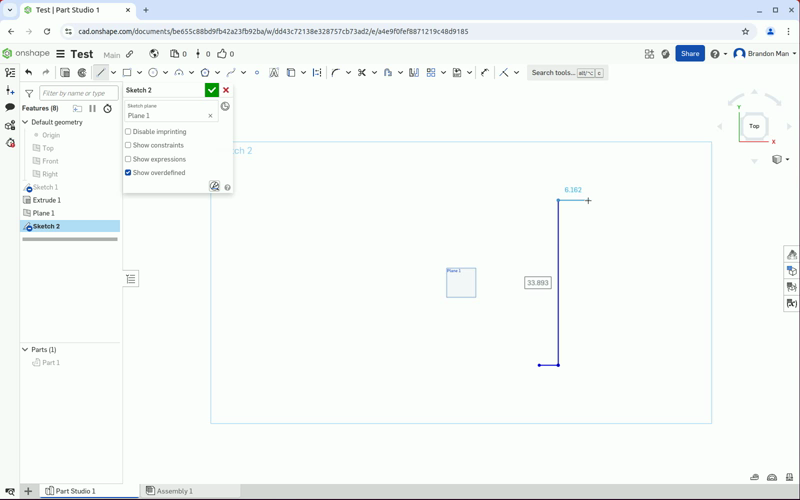
mouse_move(539, 200)
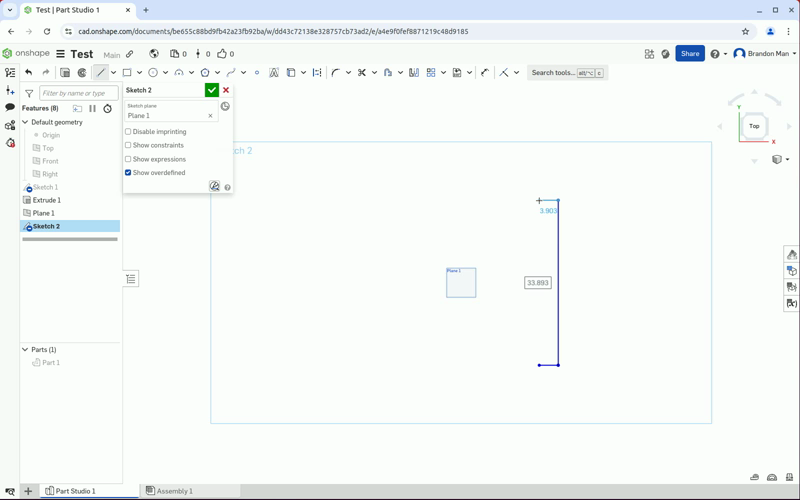
click(539, 200)
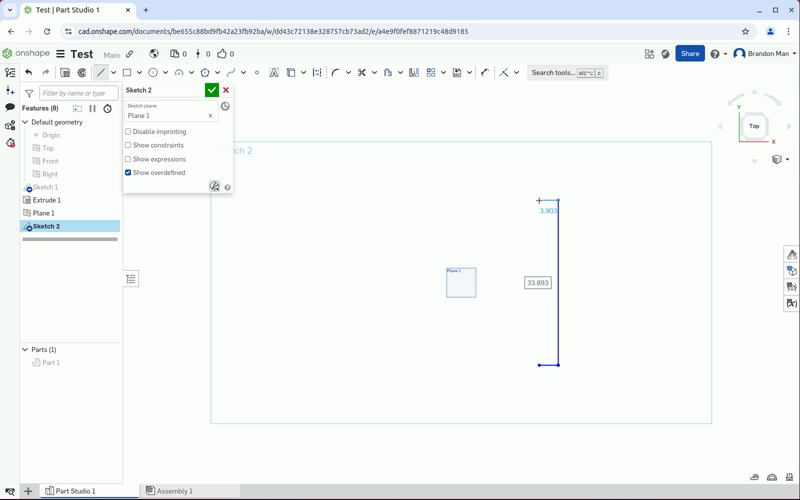
key_up(shift)
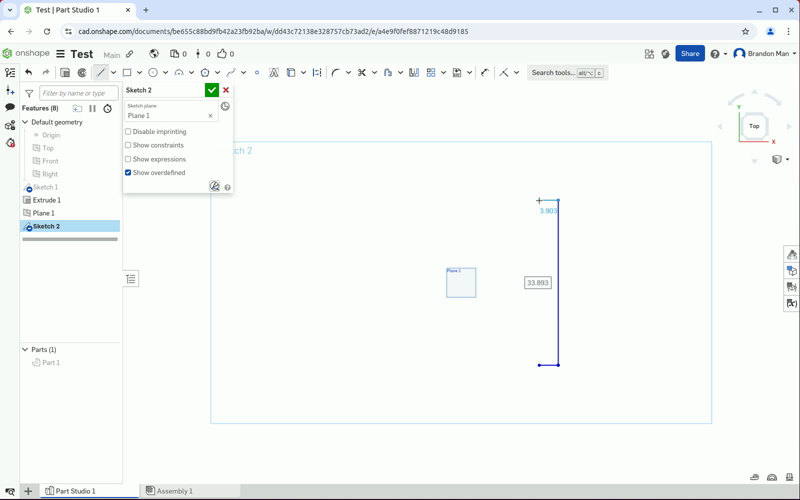
key_down(shift)
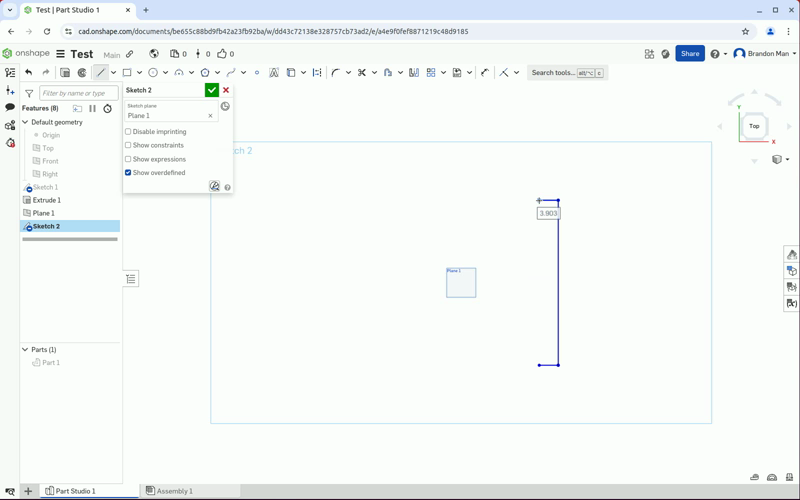
mouse_move(539, 365)
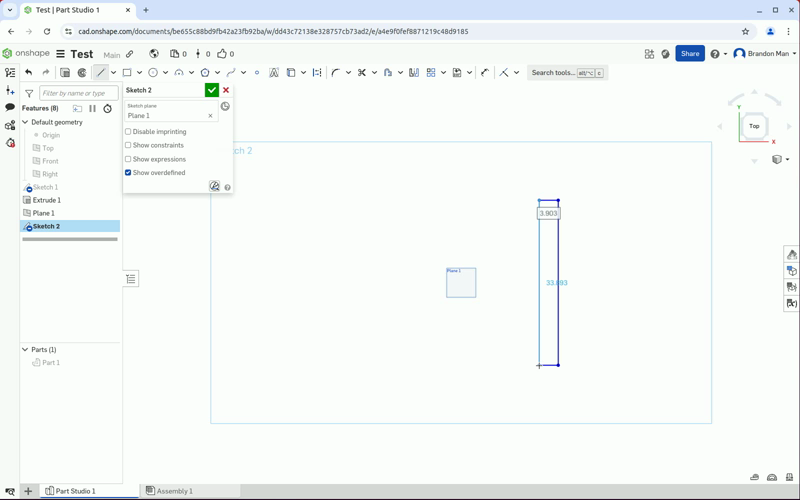
key_up(shift)
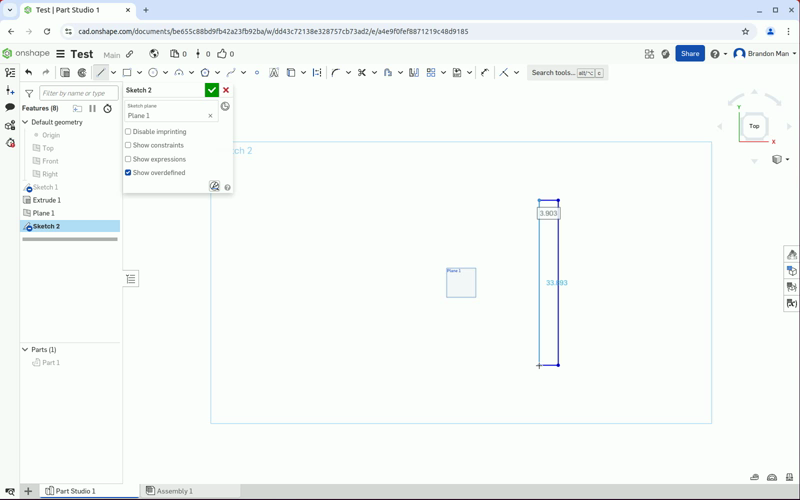
click(539, 365)
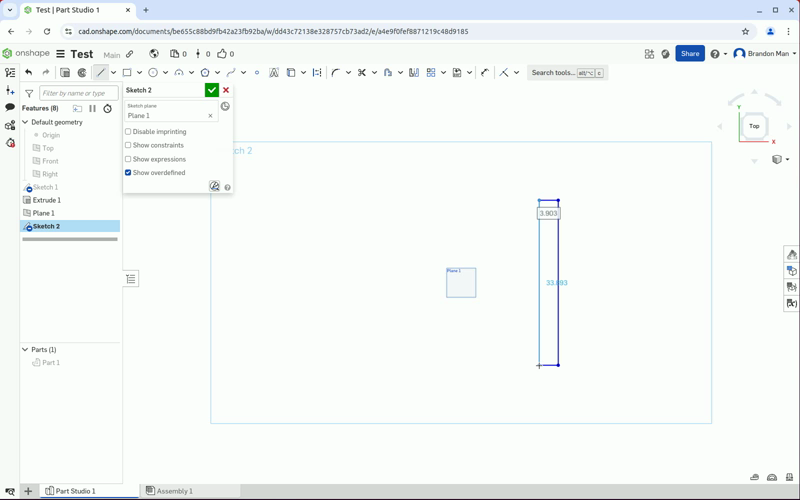
key(esc)
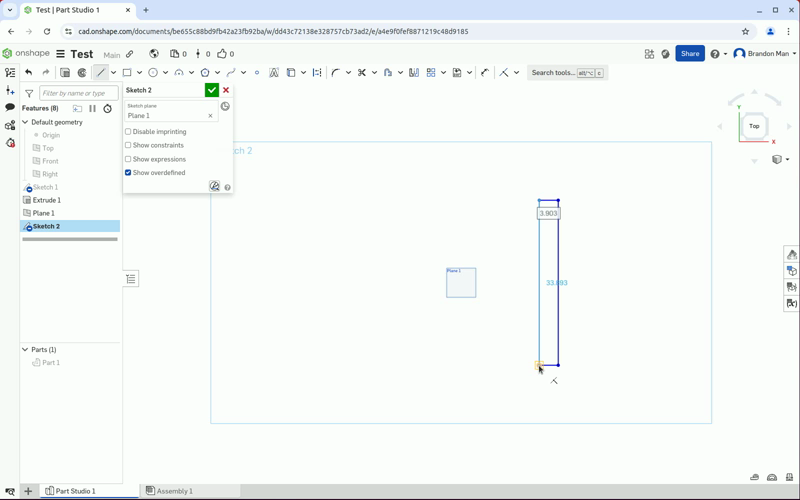
mouse_move(545, 351)
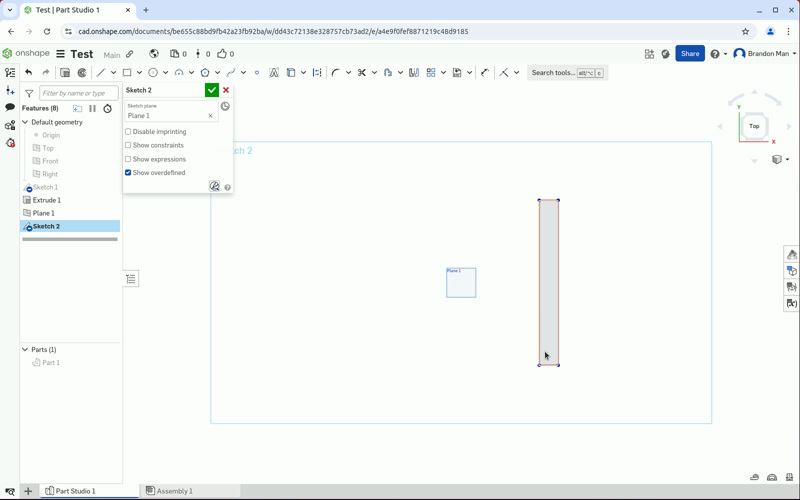
click(545, 351)
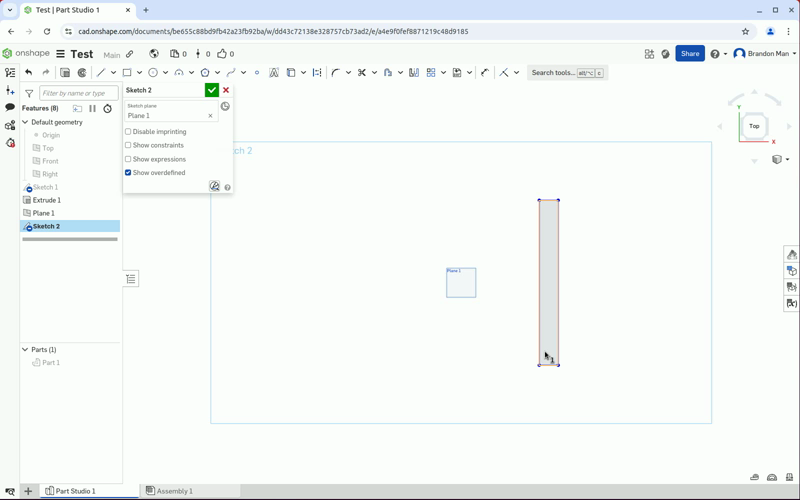
mouse_move(73, 352)
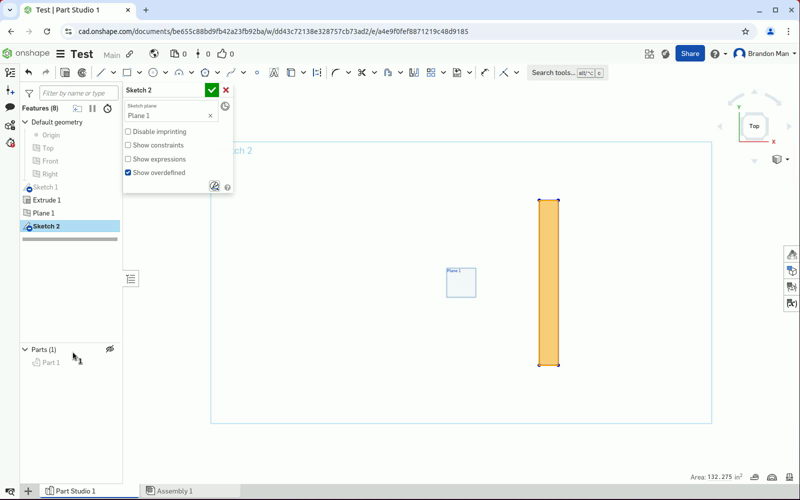
key(shift+y)
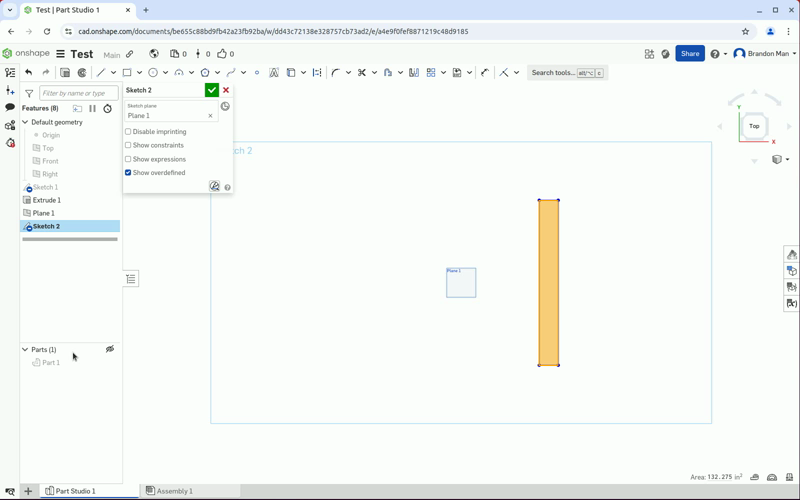
key(shift+e)
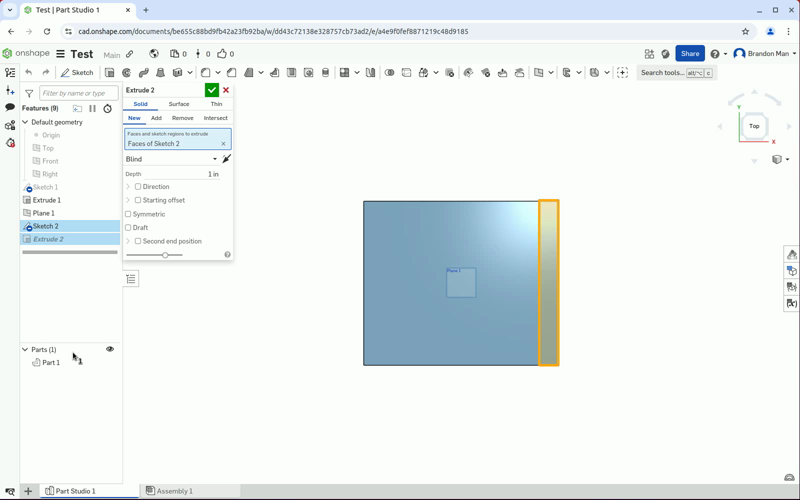
mouse_move(143, 106)
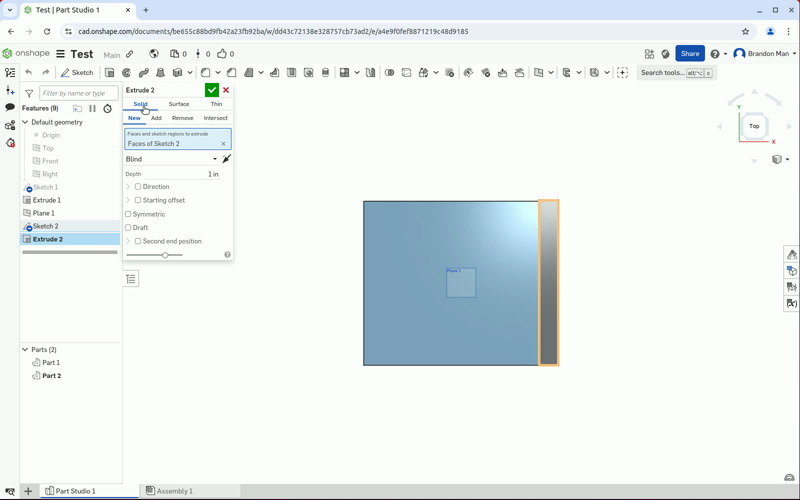
click(143, 106)
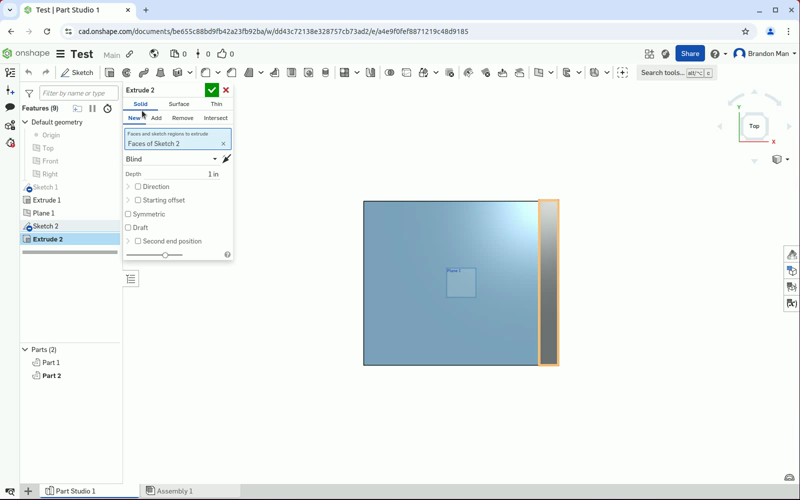
mouse_move(137, 120)
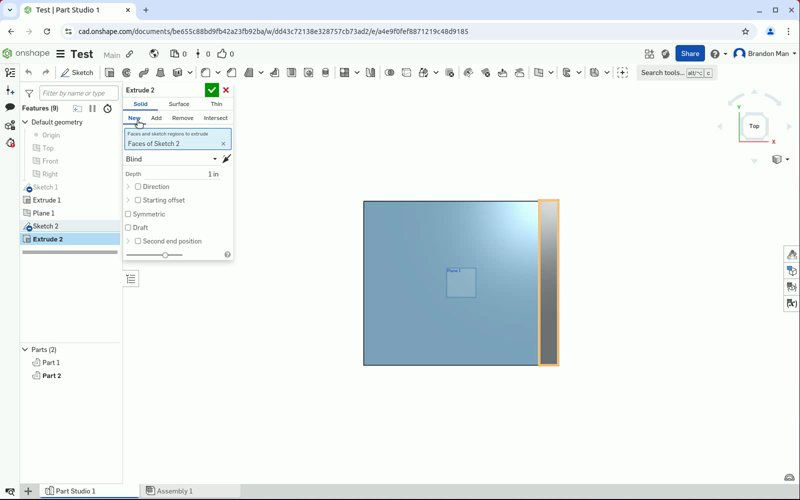
click(137, 120)
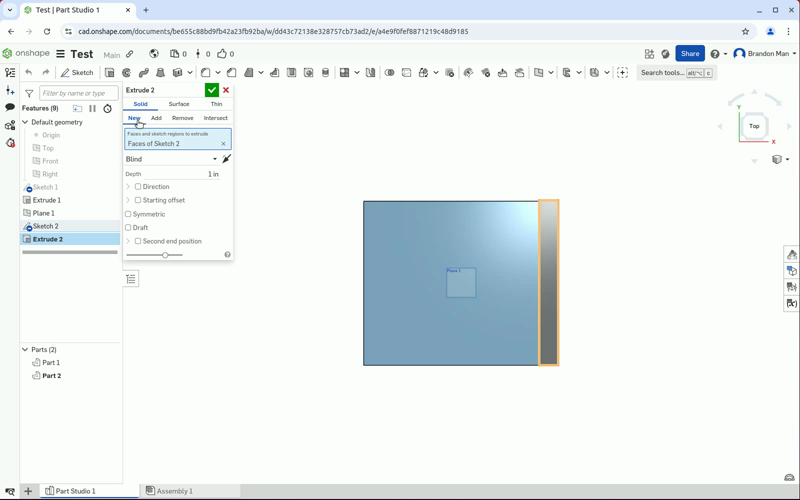
key(tab, 4)
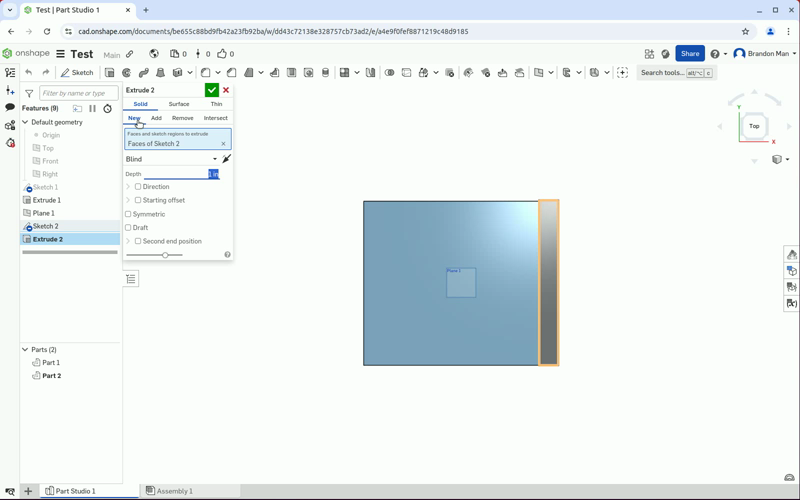
text(17.572)
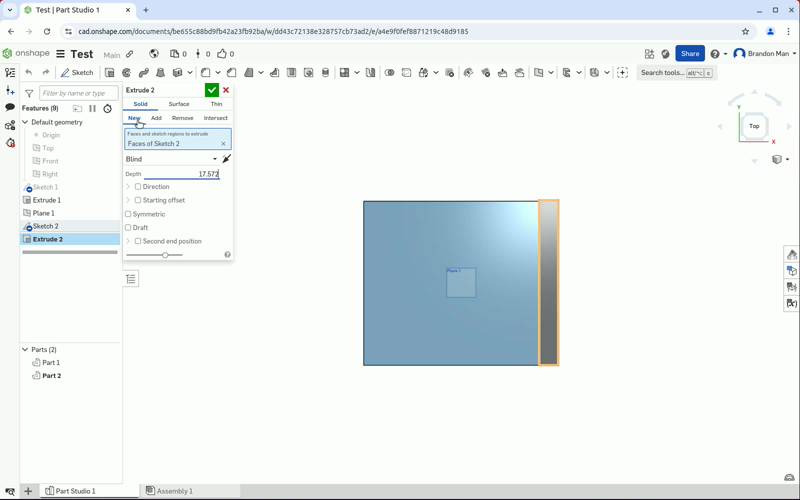
key(enter)
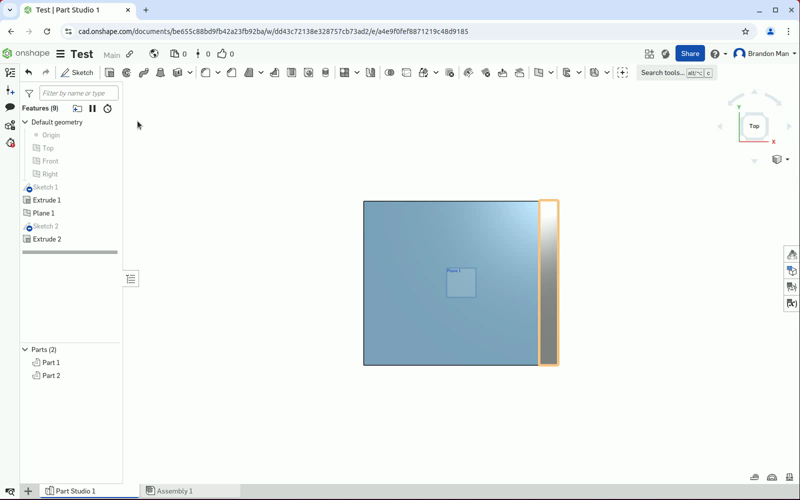
key(shift+h)
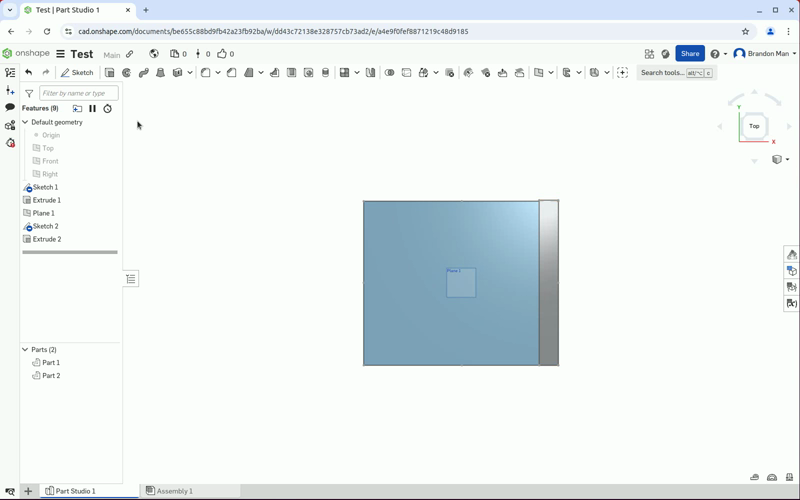
key(shift+h)
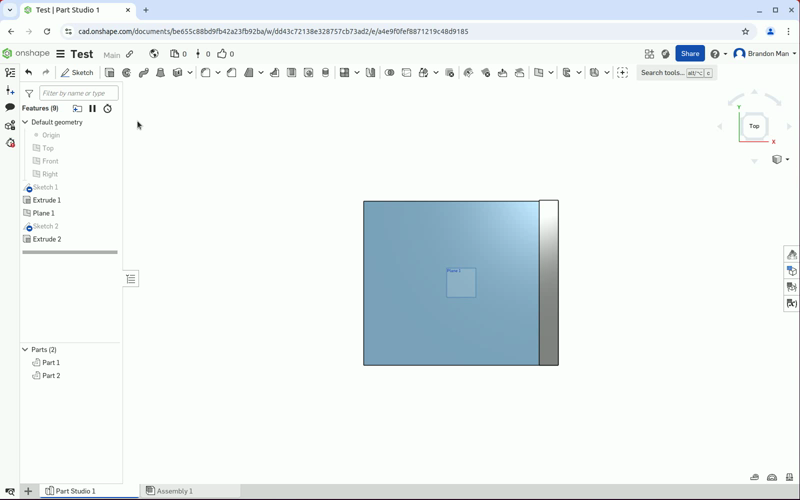
mouse_move(73, 189)
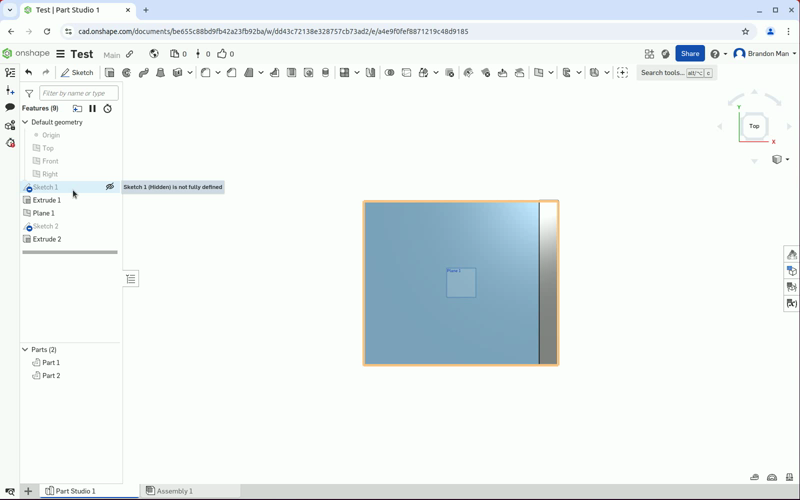
click(73, 189)
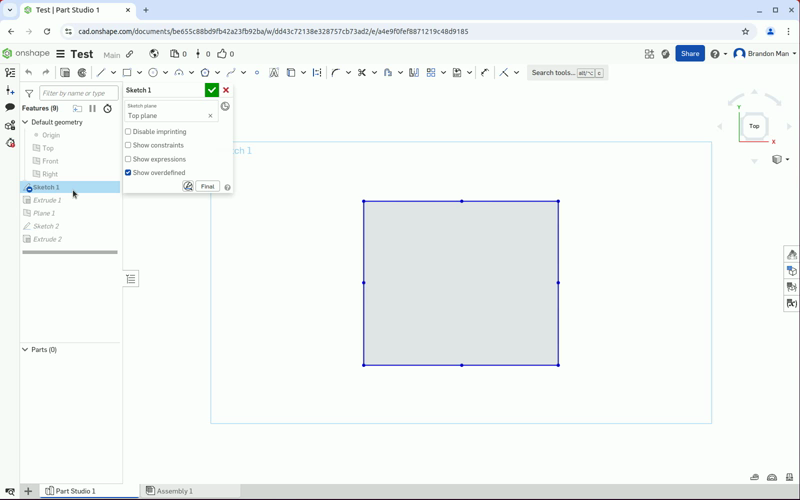
mouse_move(229, 92)
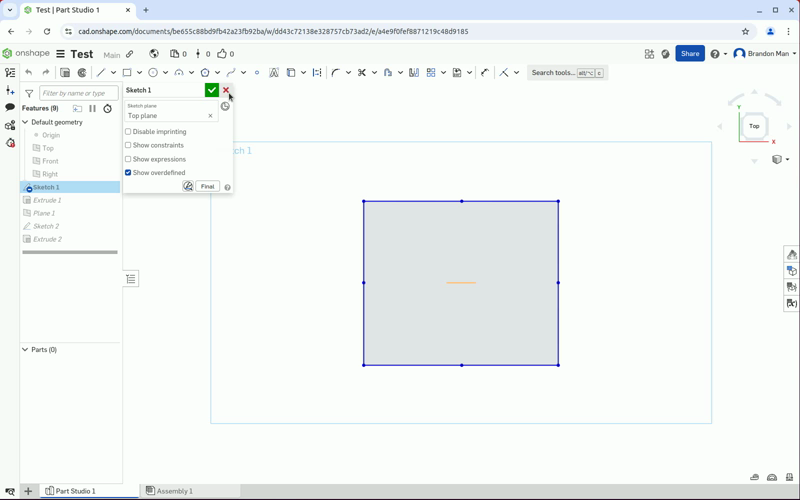
click(229, 92)
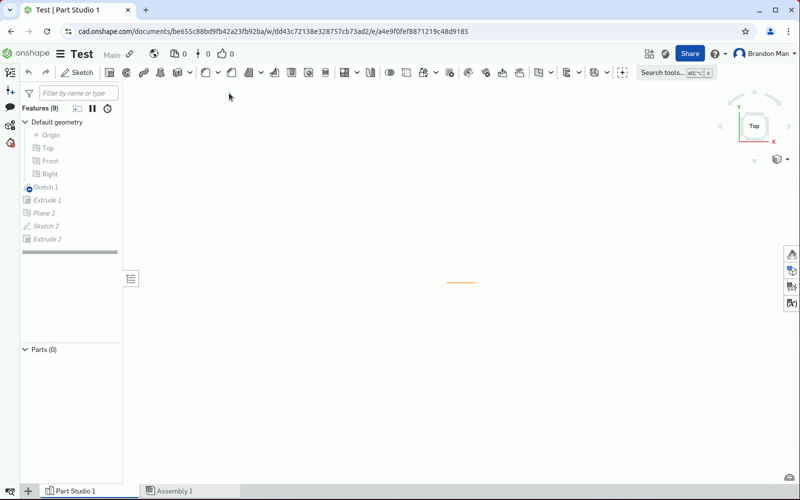
key(shift+s)
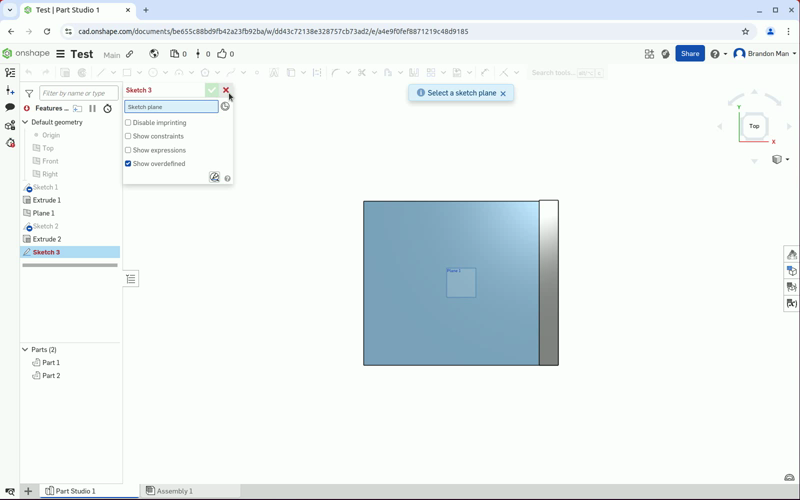
mouse_move(73, 215)
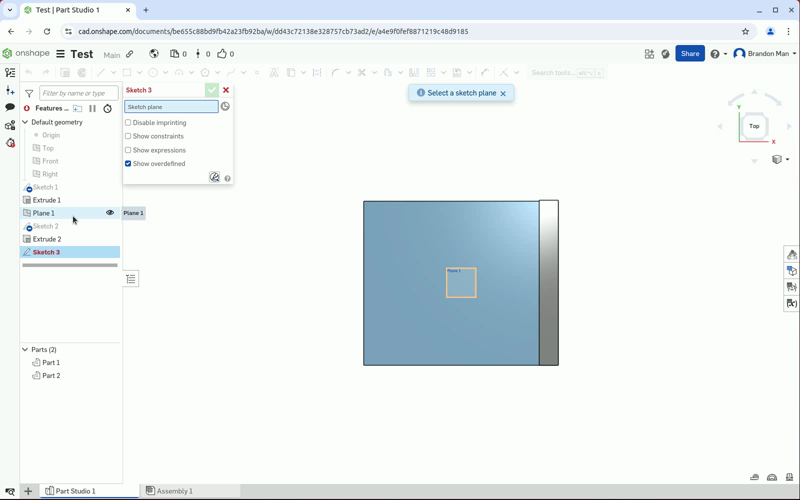
click(73, 215)
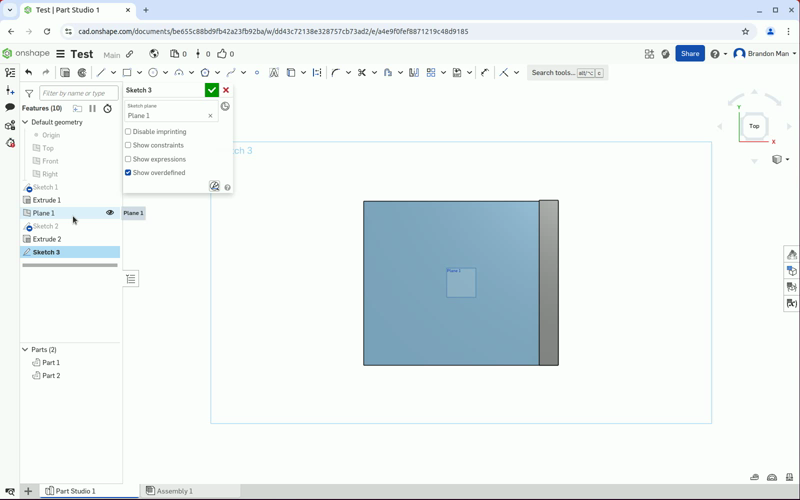
mouse_move(73, 352)
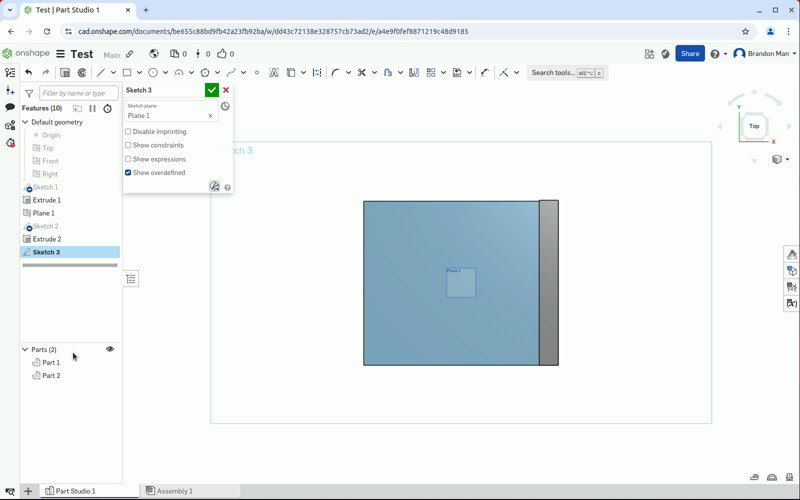
key(y)
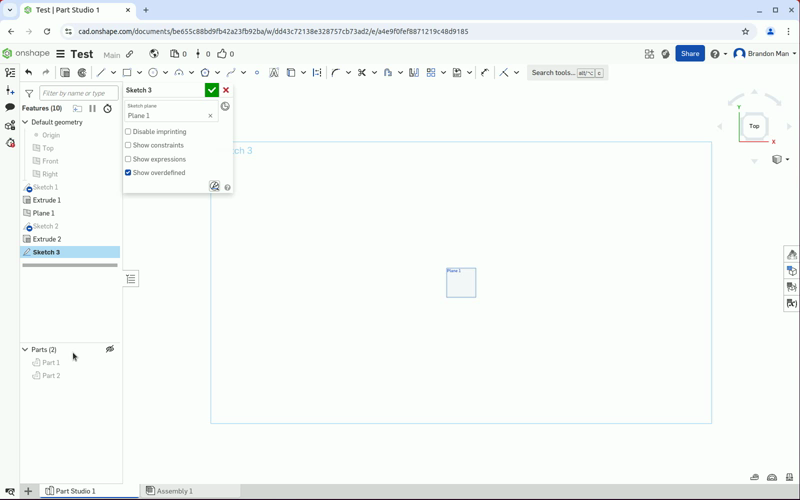
key(l)
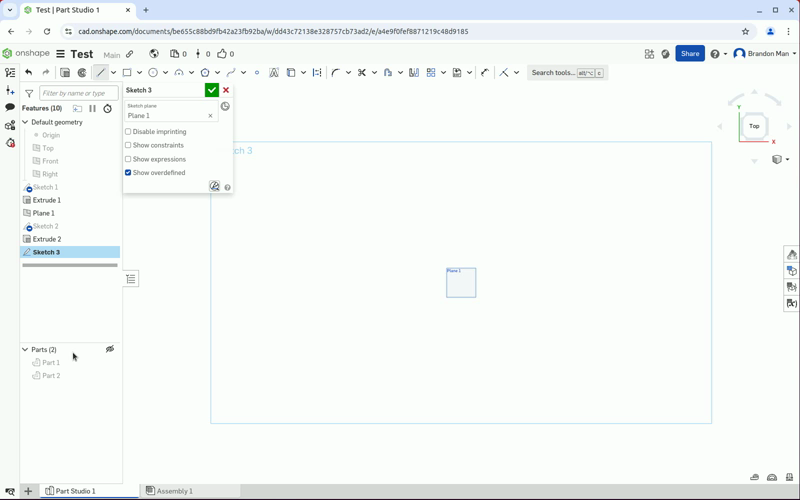
key_down(shift)
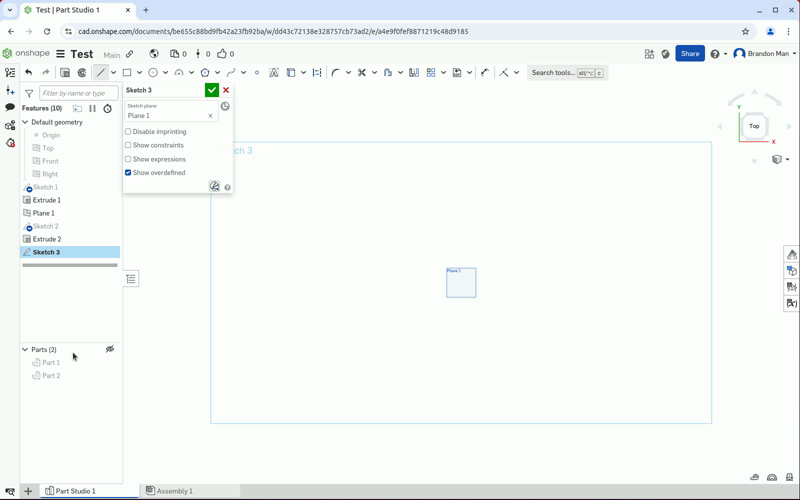
mouse_move(363, 365)
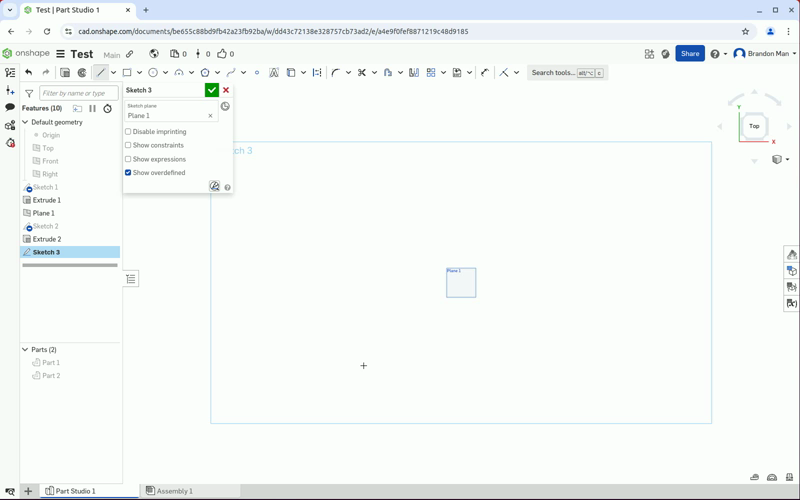
click(363, 365)
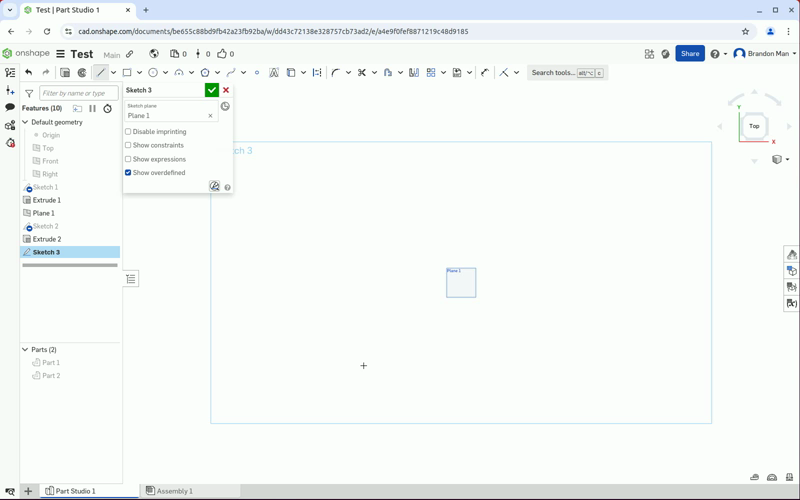
key_up(shift)
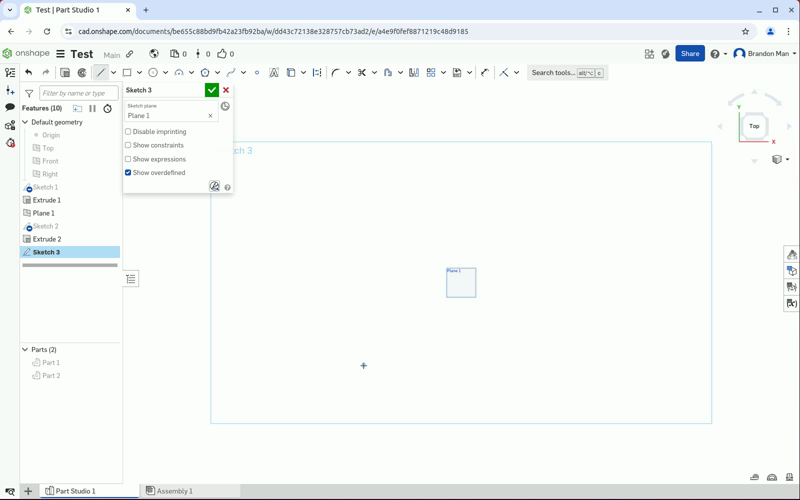
key_down(shift)
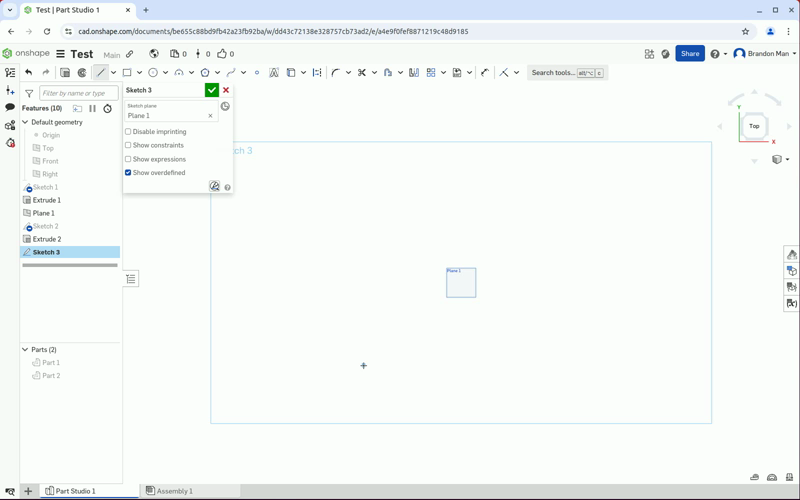
mouse_move(393, 365)
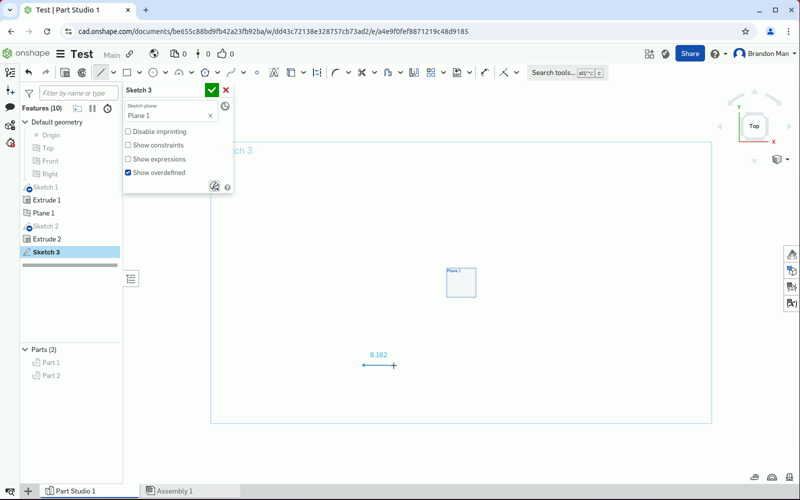
mouse_move(382, 365)
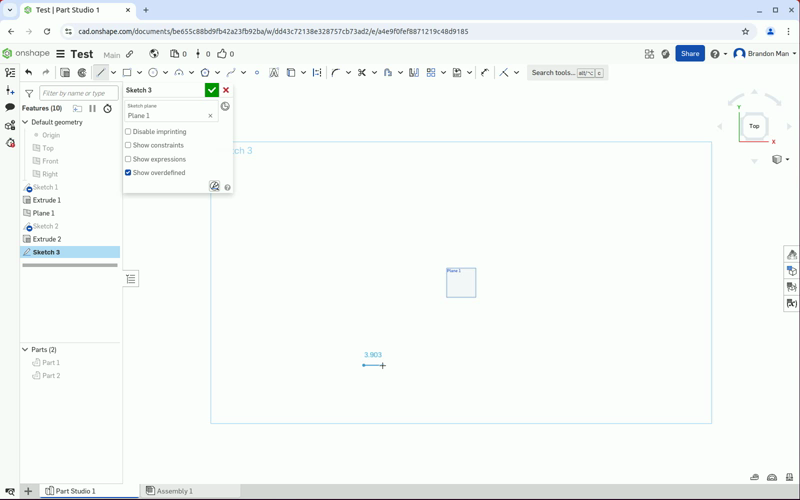
click(382, 365)
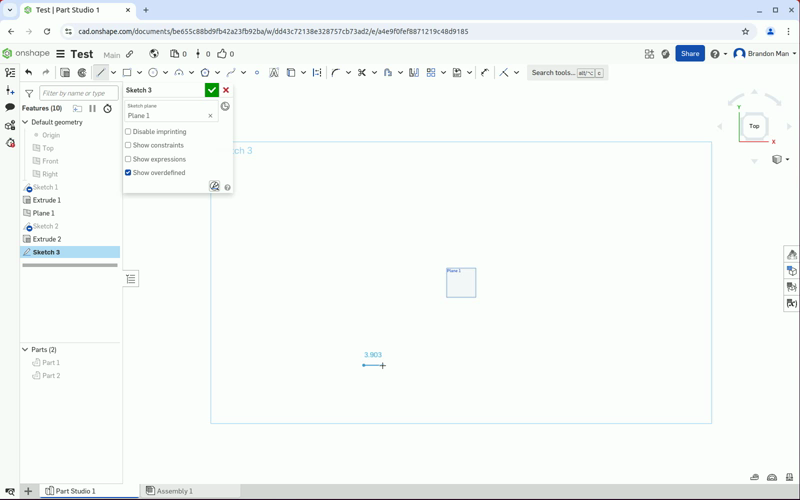
key_up(shift)
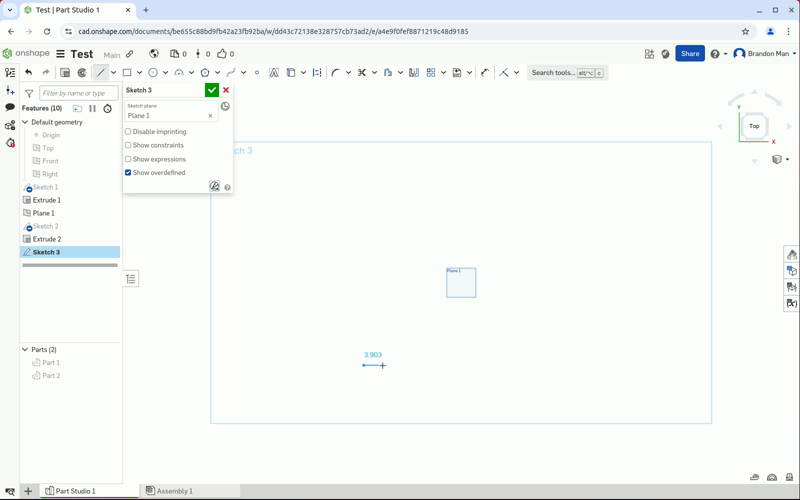
key_down(shift)
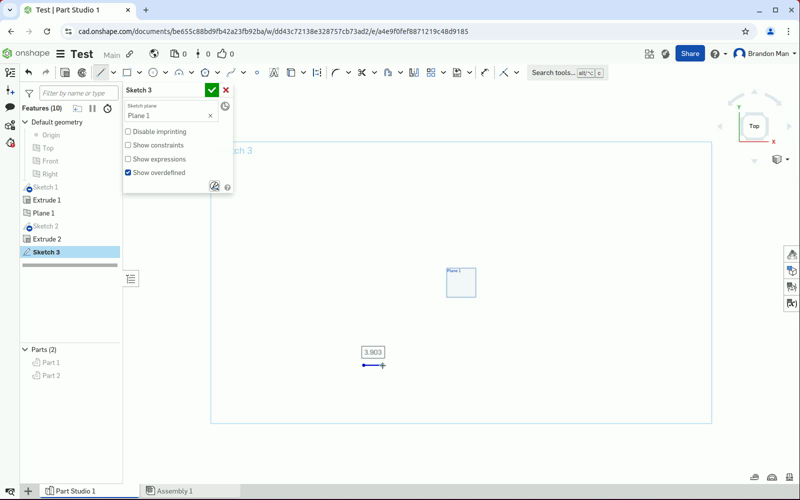
mouse_move(382, 200)
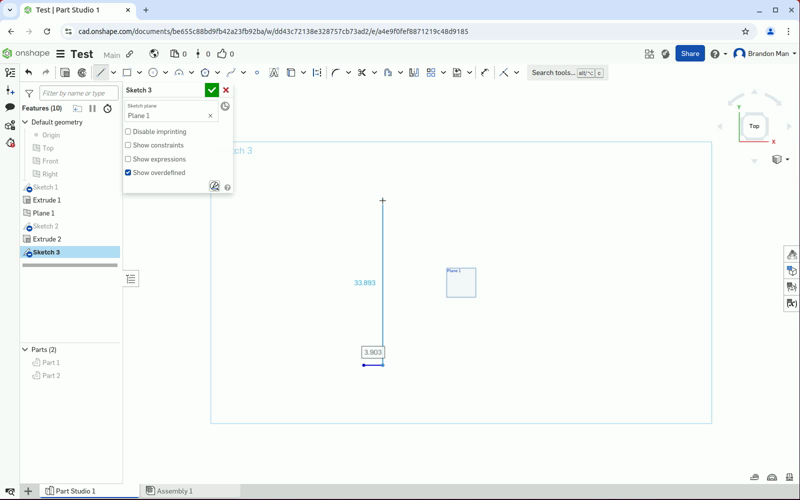
click(382, 200)
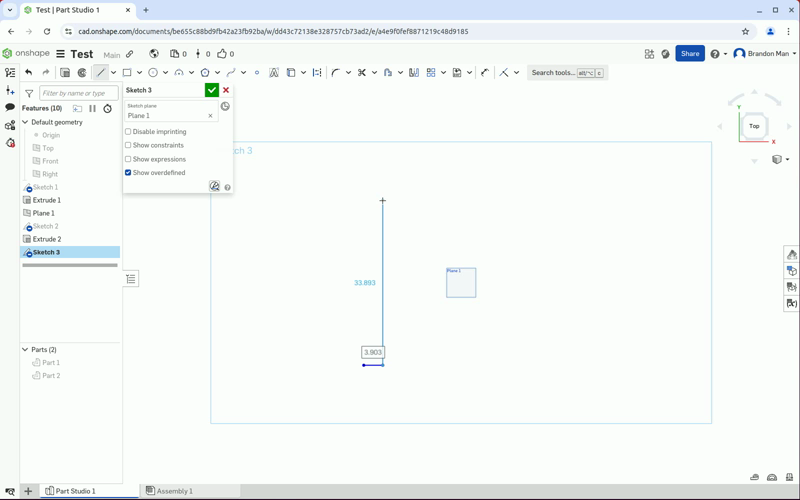
key_up(shift)
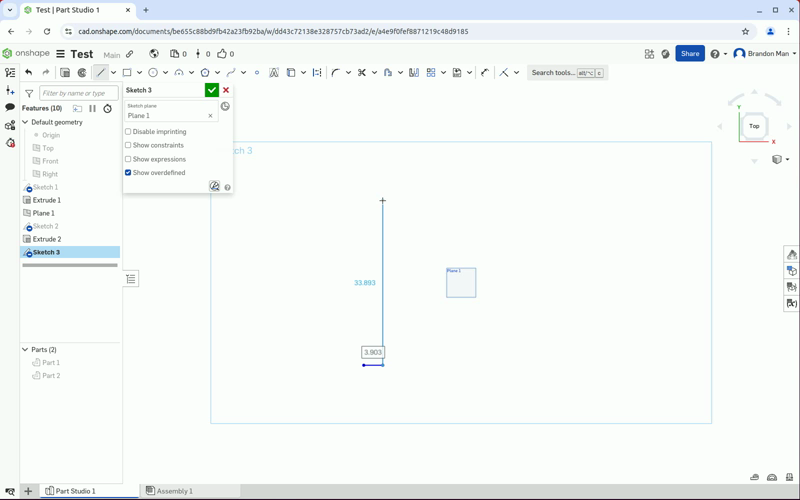
key_down(shift)
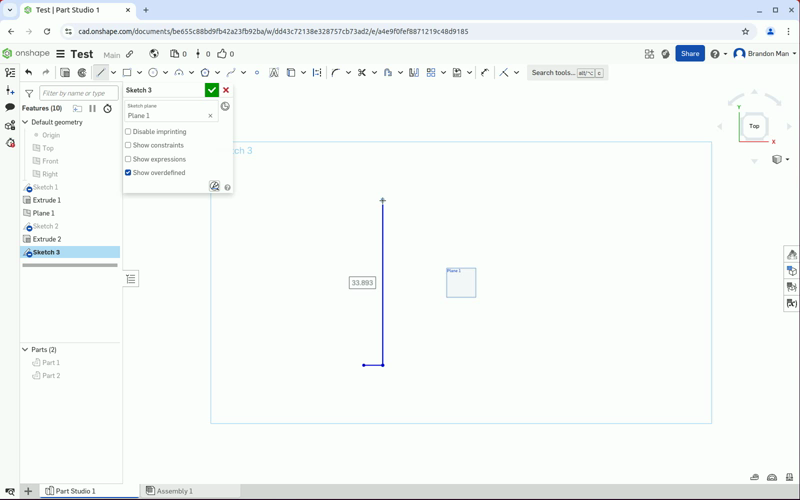
mouse_move(412, 200)
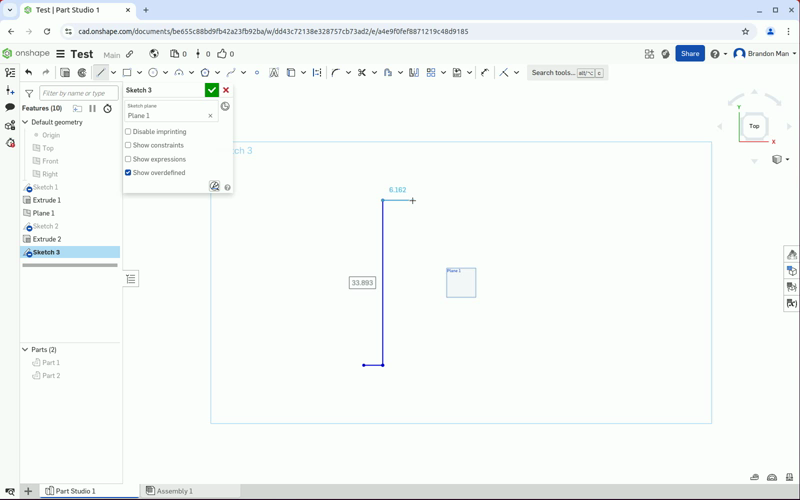
mouse_move(363, 200)
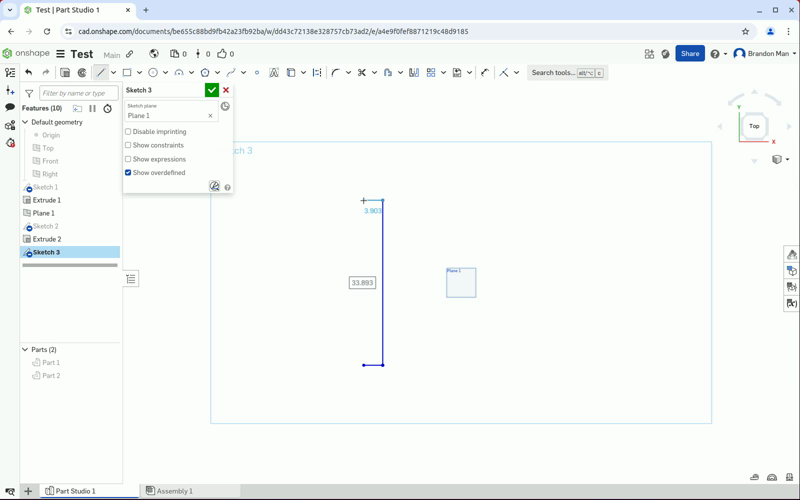
click(363, 200)
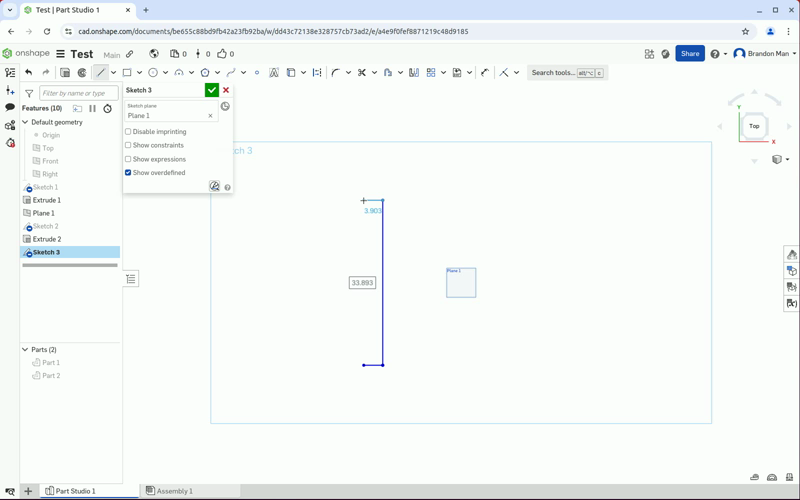
key_up(shift)
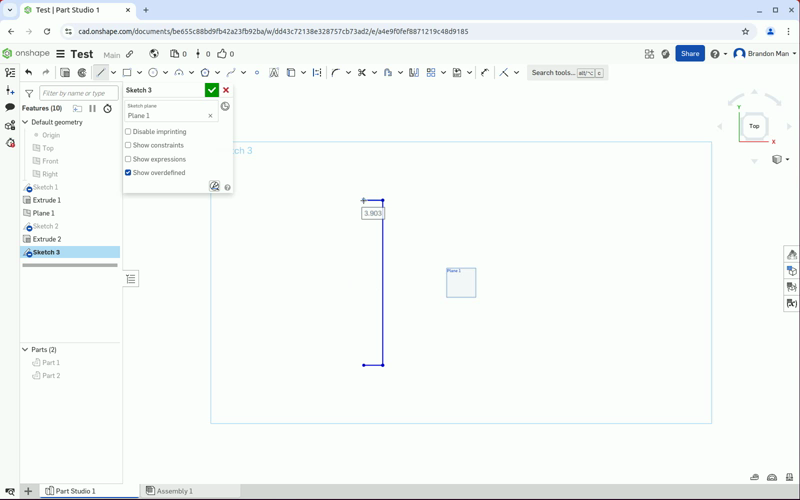
key_down(shift)
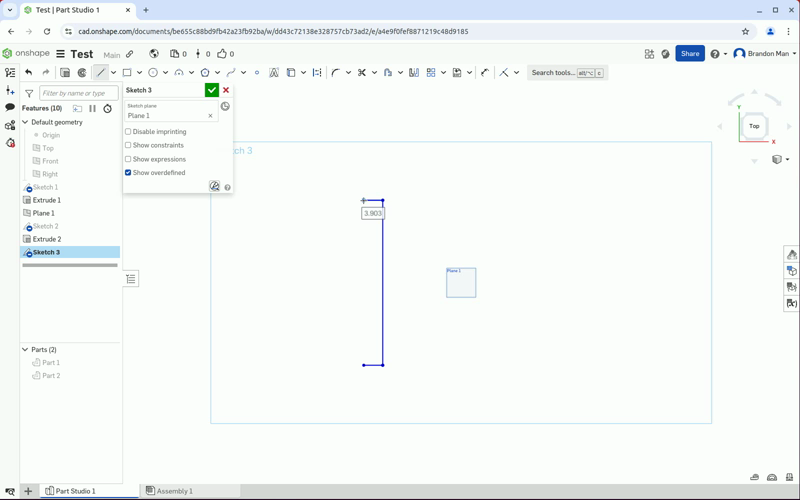
mouse_move(363, 365)
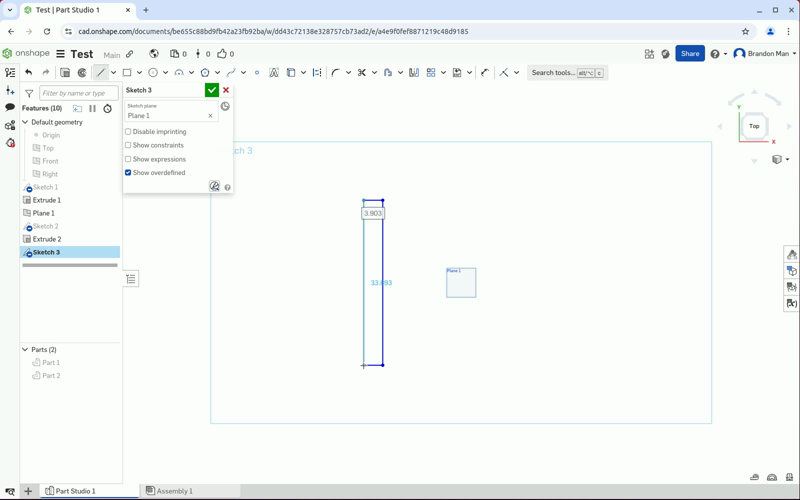
key_up(shift)
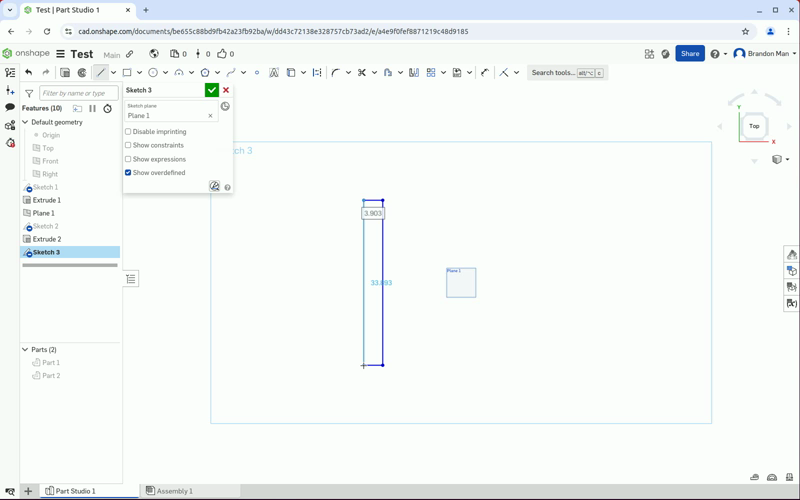
click(363, 365)
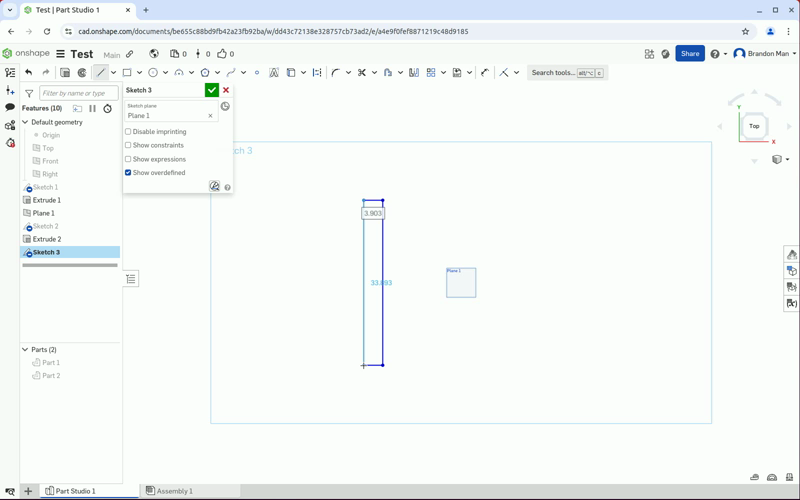
key(esc)
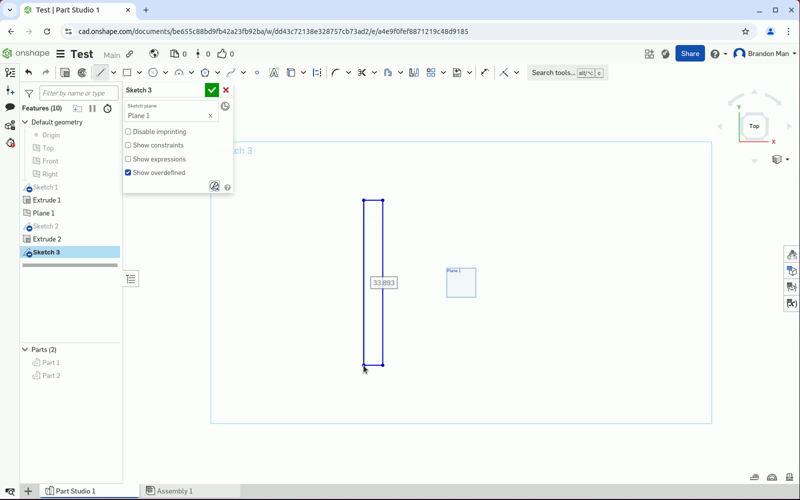
mouse_move(376, 343)
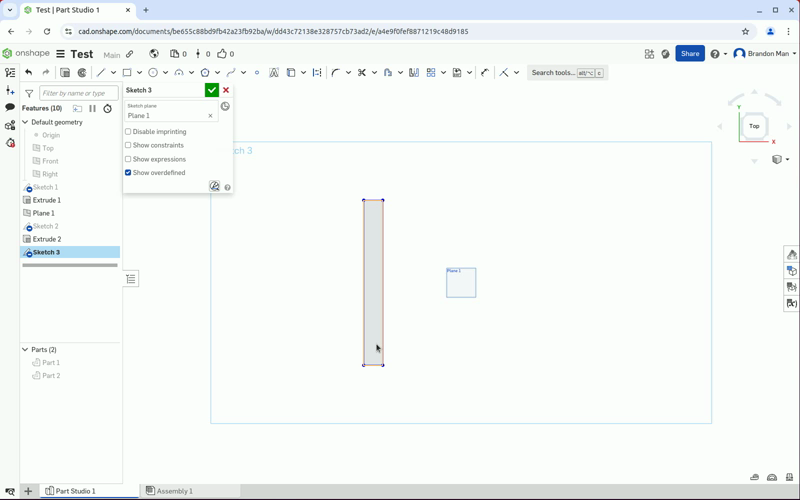
click(376, 343)
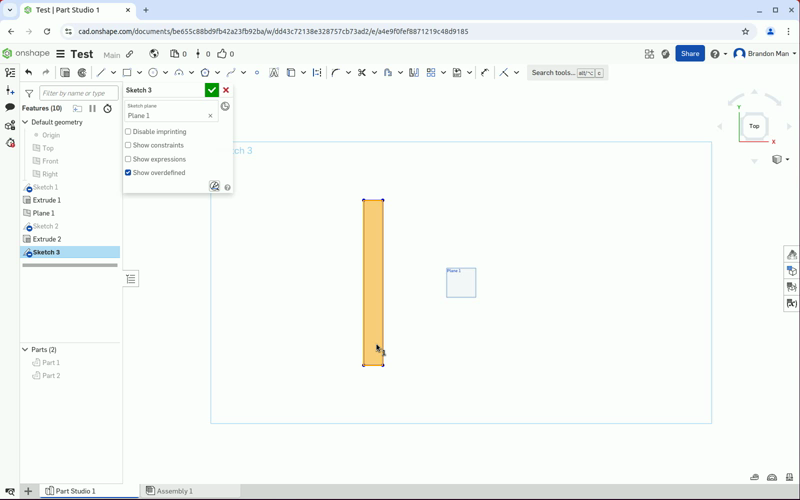
mouse_move(73, 352)
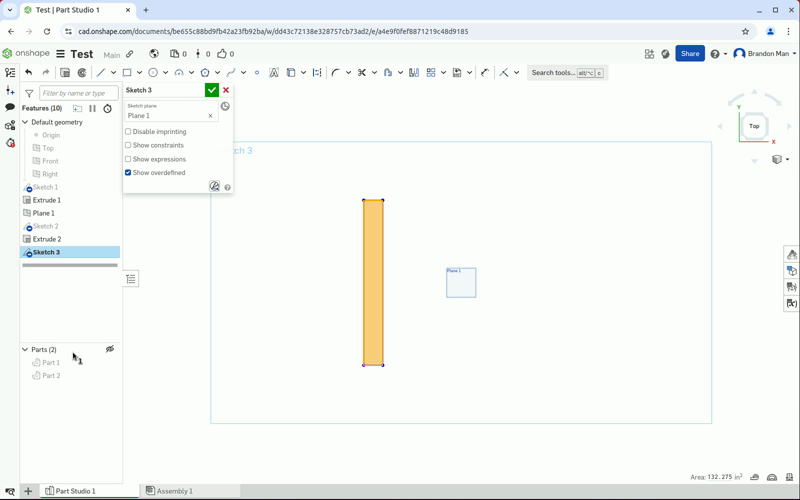
key(shift+y)
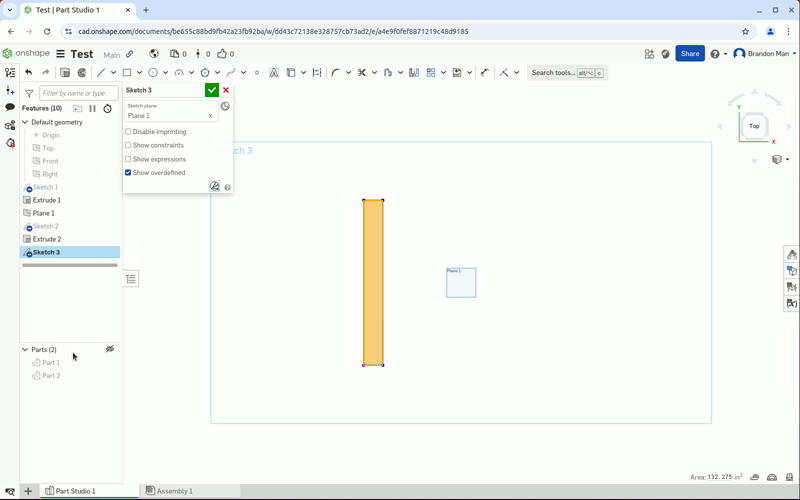
key(shift+e)
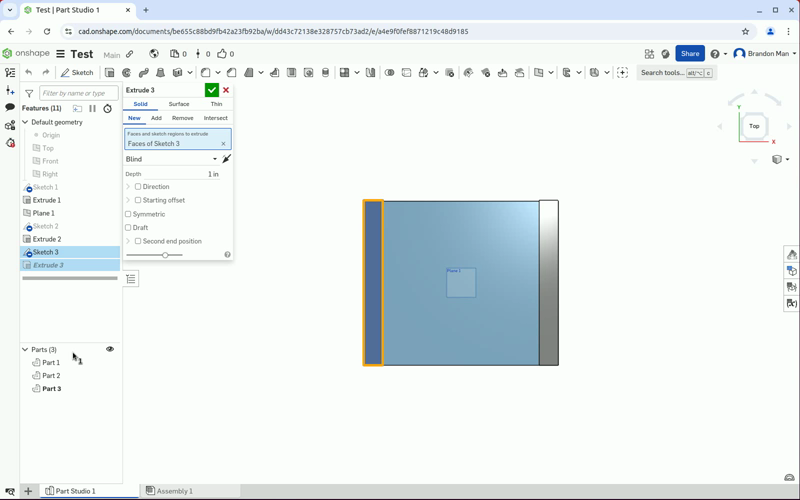
mouse_move(143, 106)
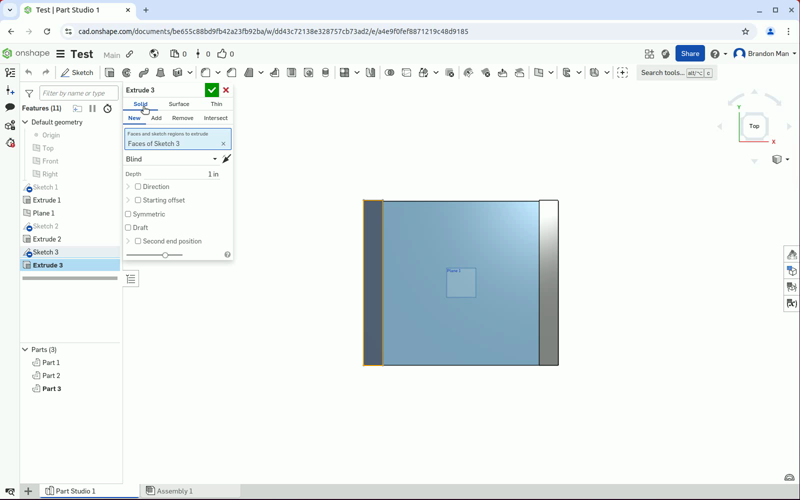
click(143, 106)
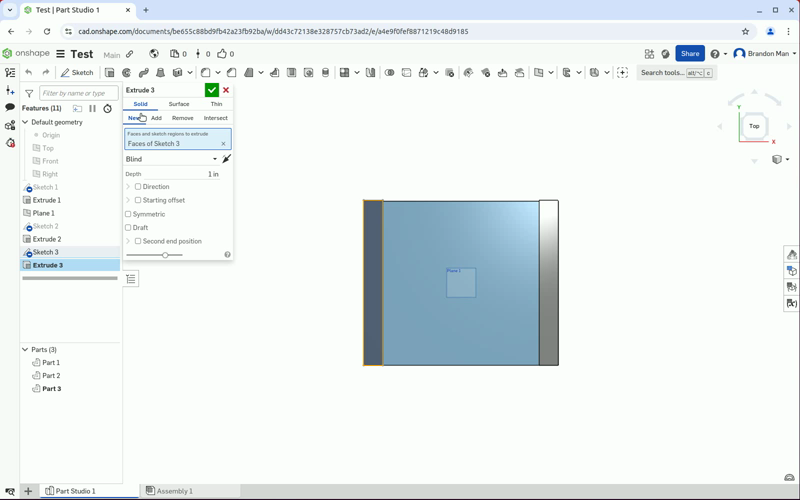
mouse_move(137, 120)
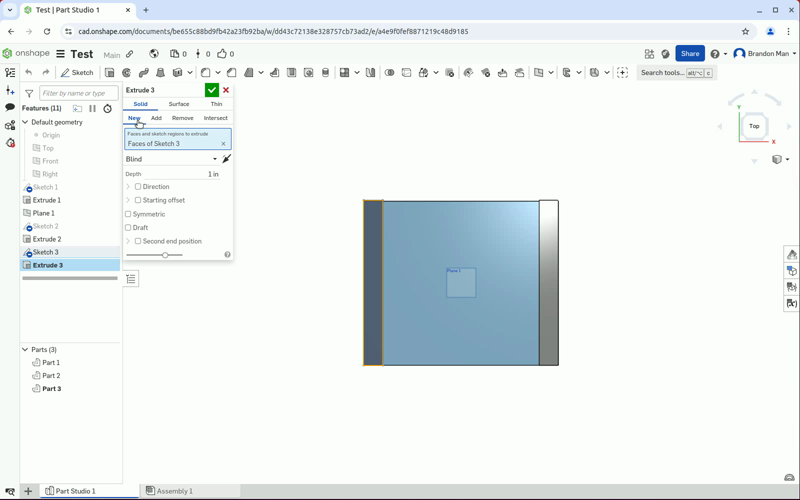
click(137, 120)
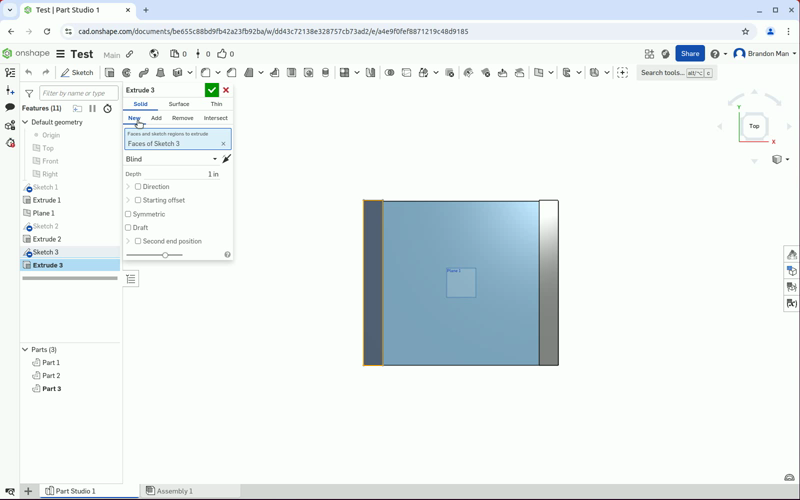
key(tab, 4)
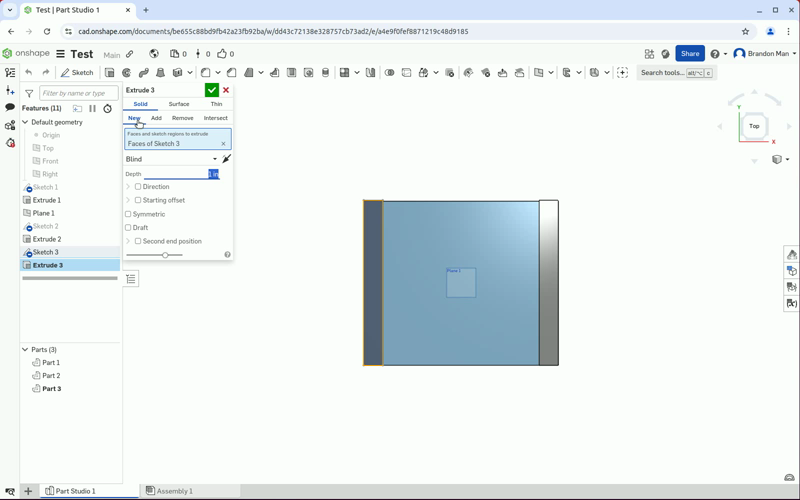
text(17.572)
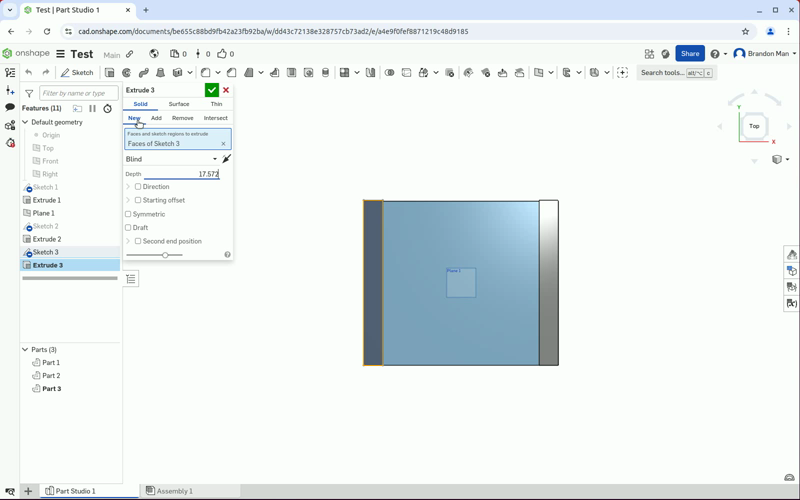
key(enter)
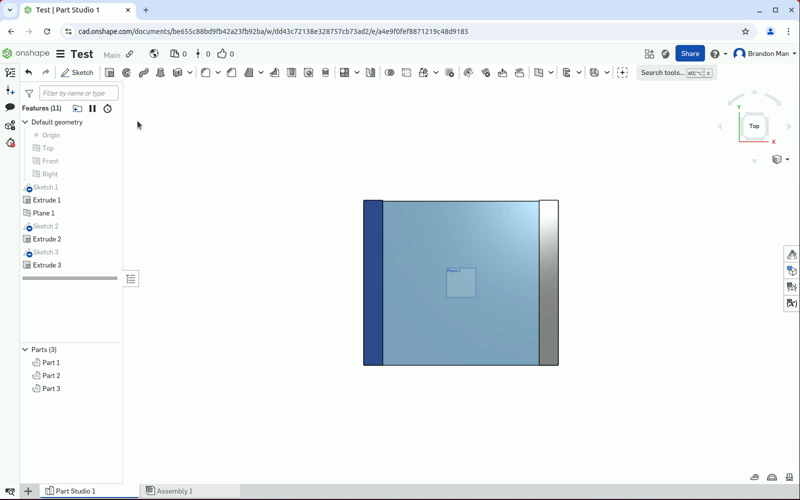
key(shift+h)
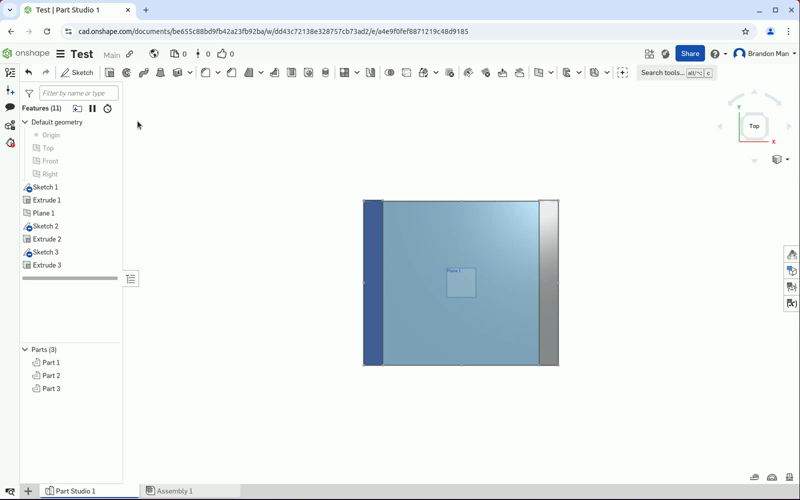
key(shift+h)
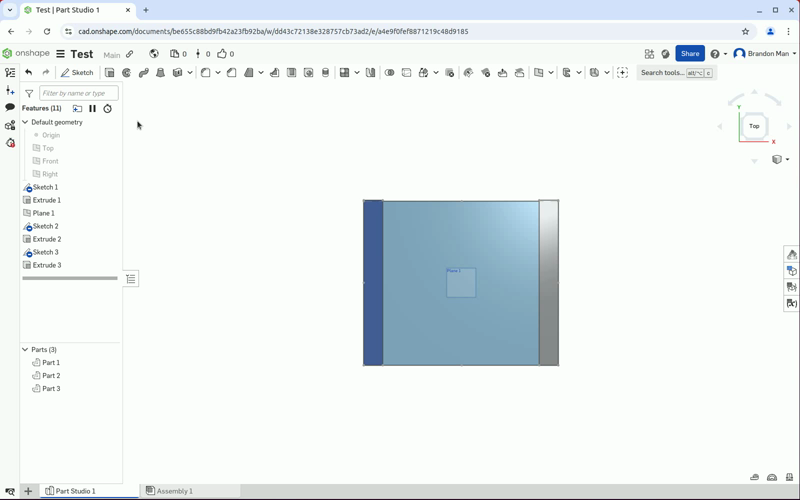
key(shift+7)
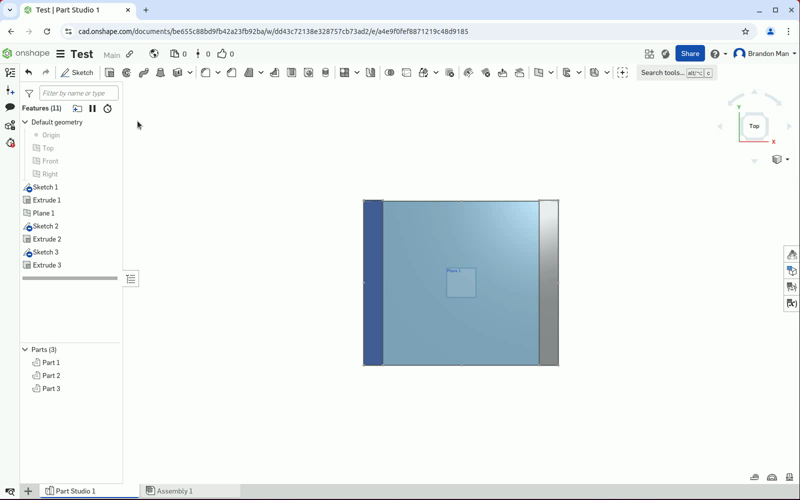
key(up, 3)
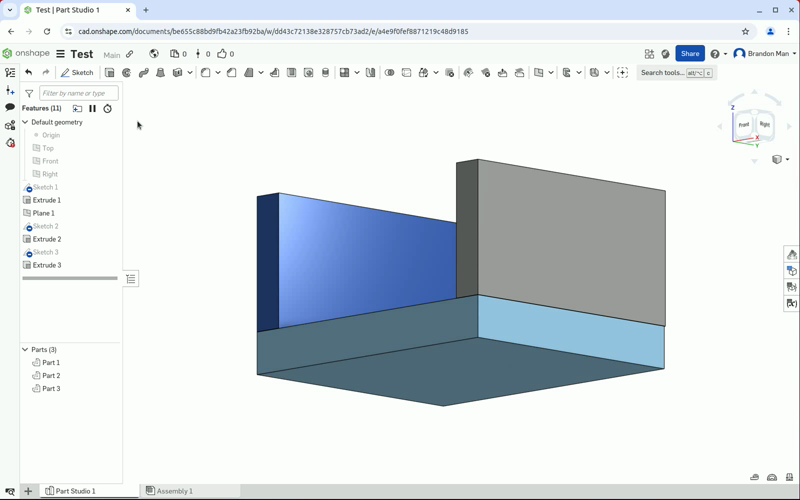
key(left, 3)
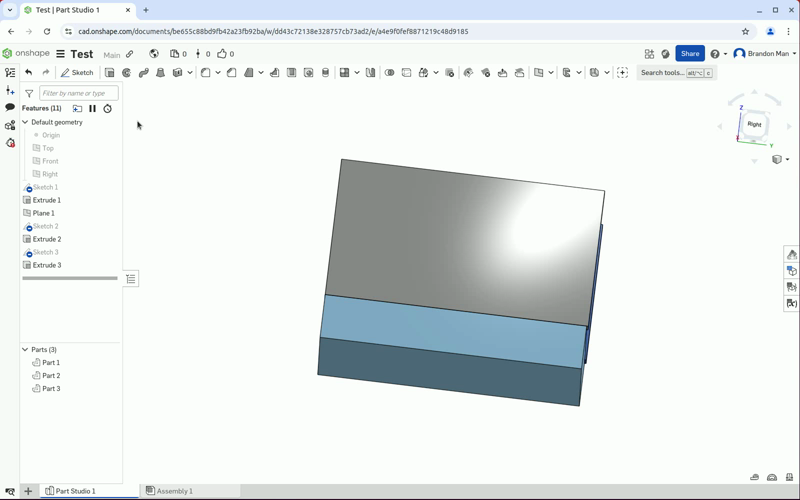
key(right, 3)
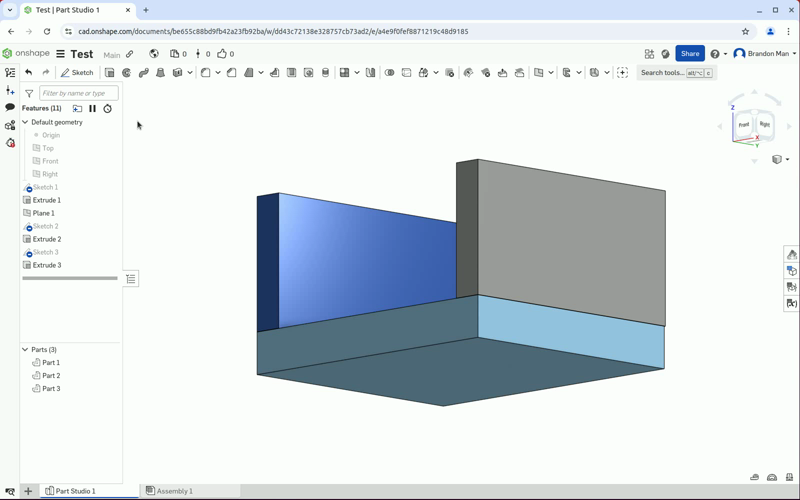
key(down, 3)
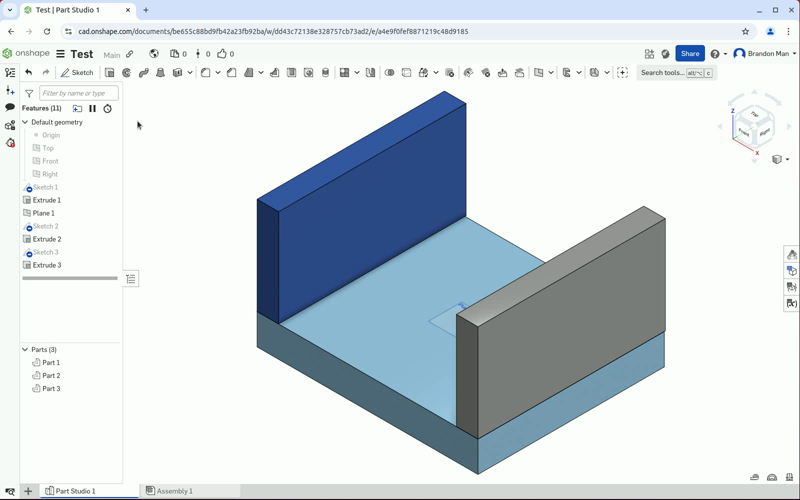
mouse_move(73, 189)
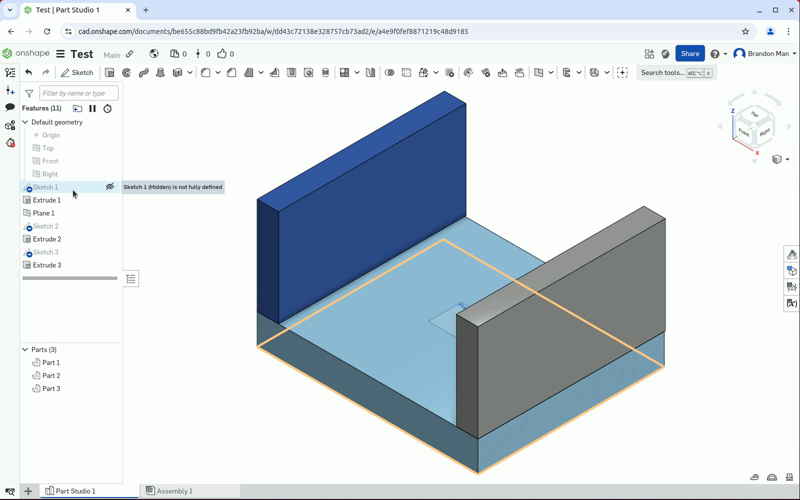
click(73, 189)